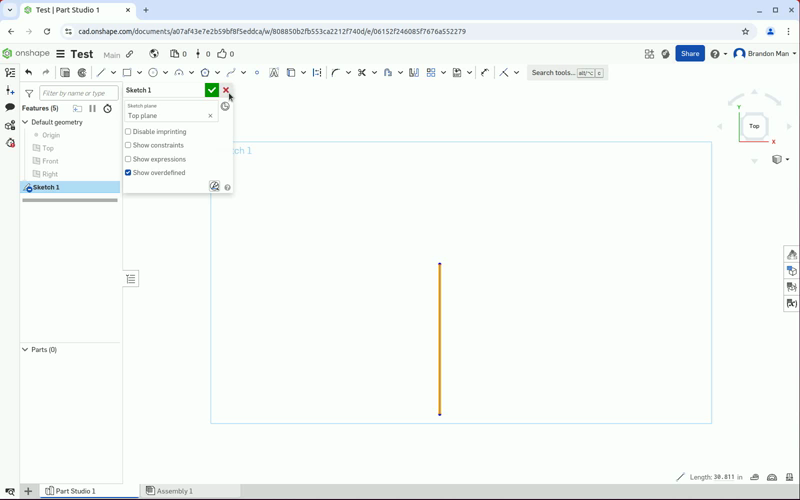
key(shift+h)
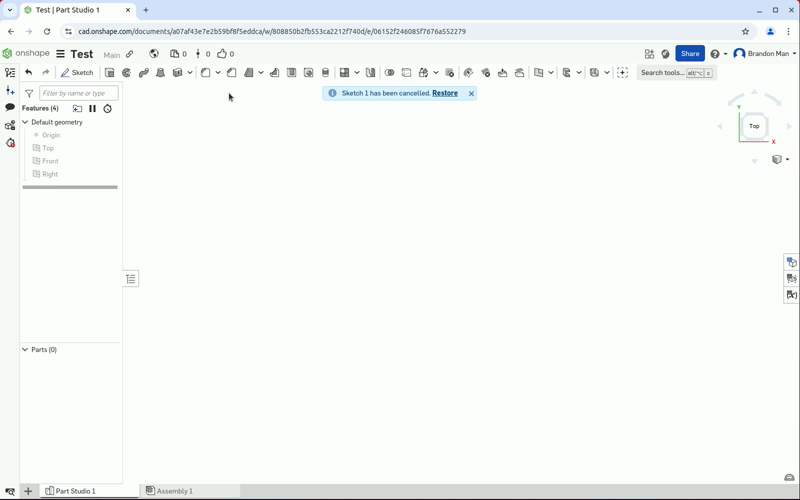
mouse_move(73, 352)
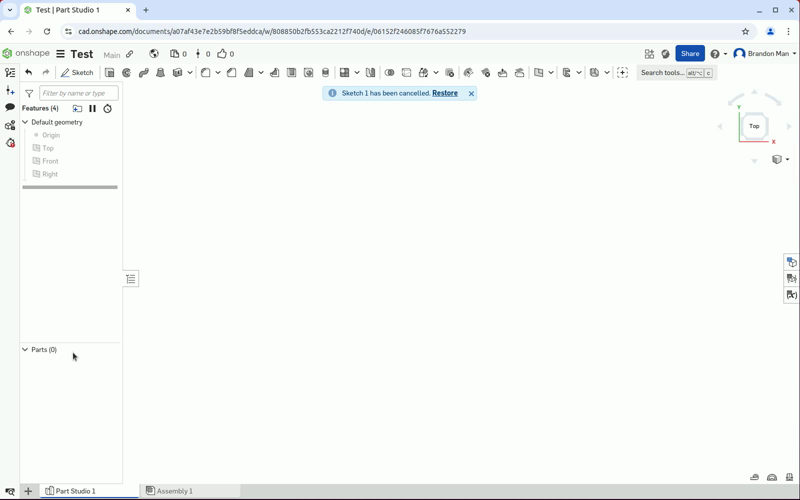
key(y)
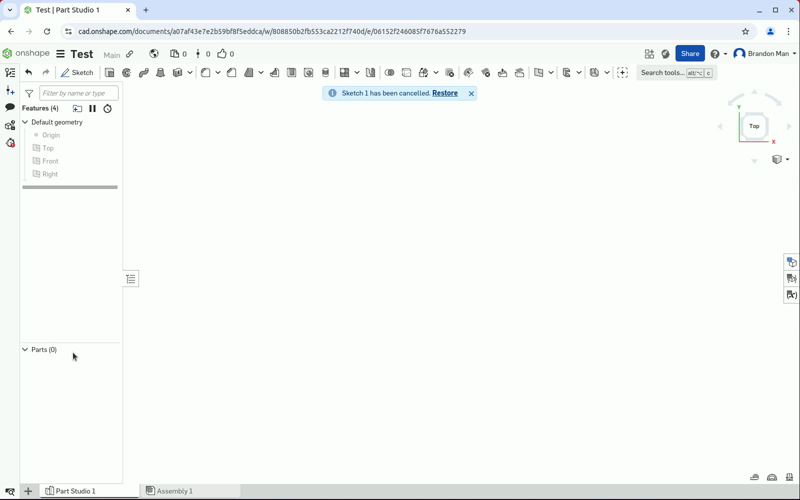
key(shift+p)
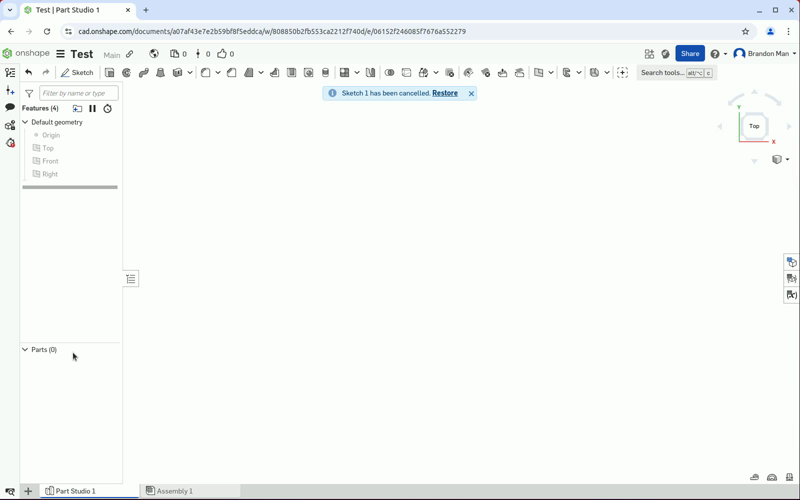
key(space)
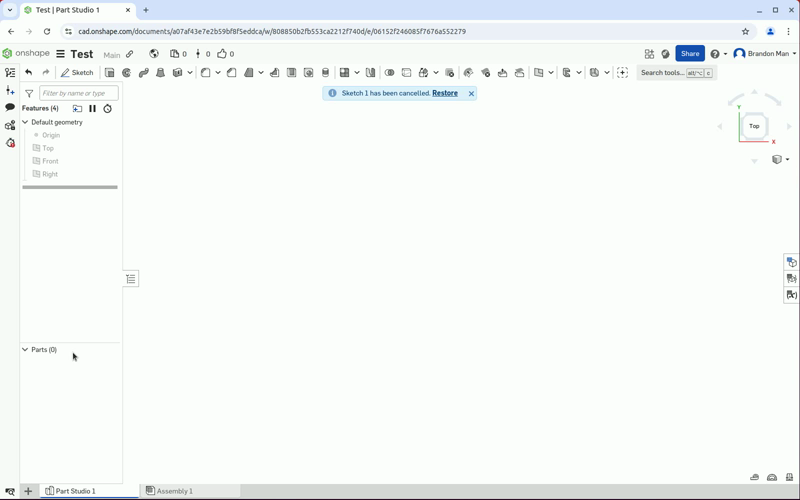
key_down(shift)
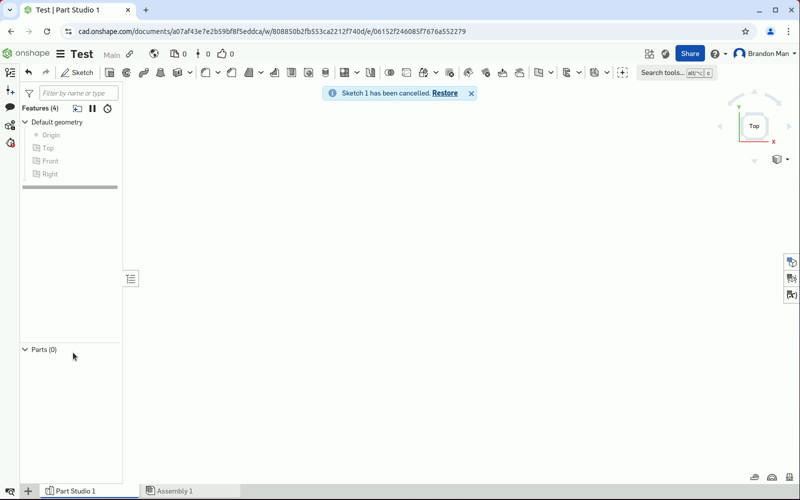
key(up)
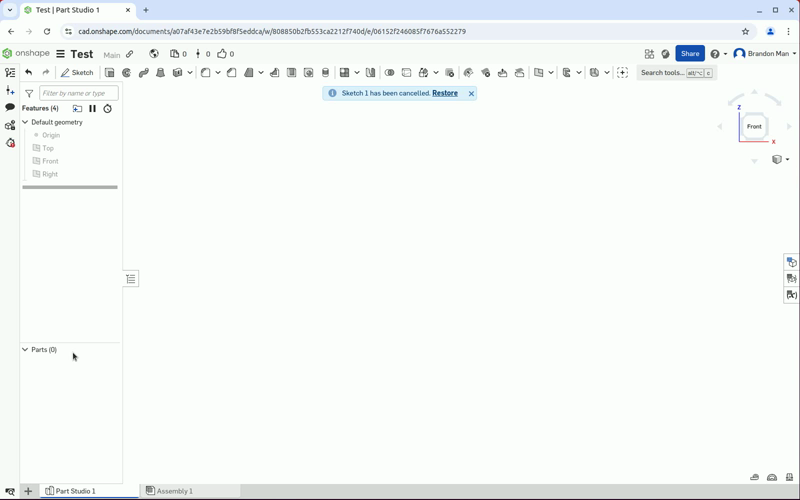
key_up(shift)
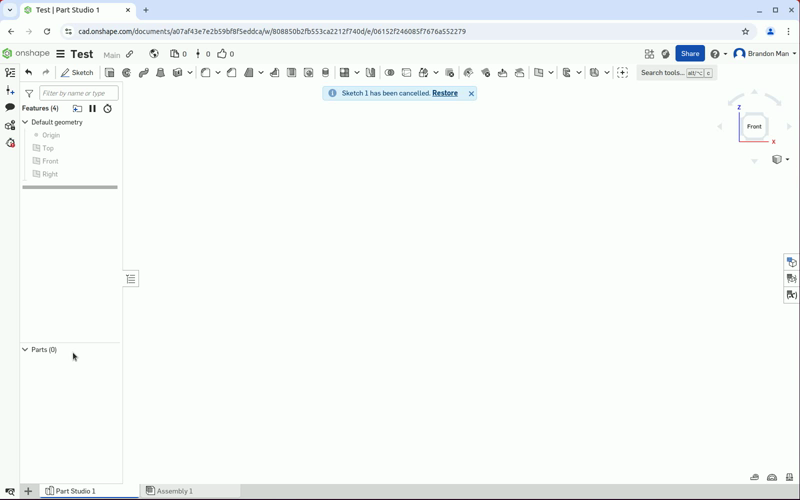
mouse_move(73, 352)
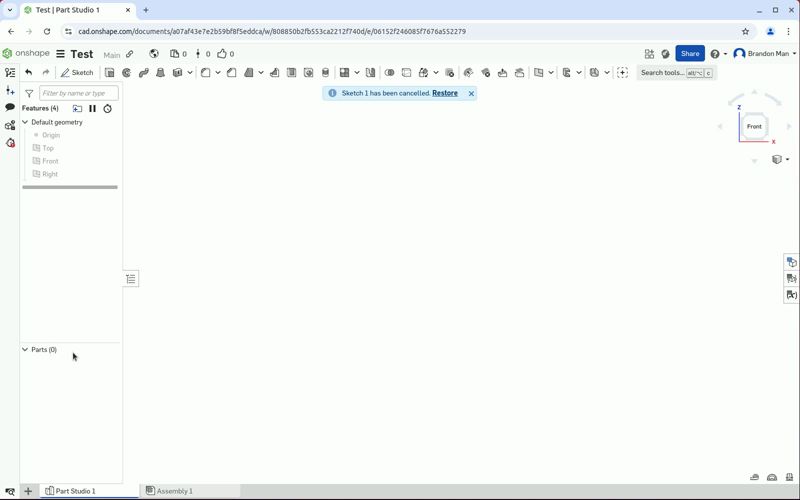
key(shift+y)
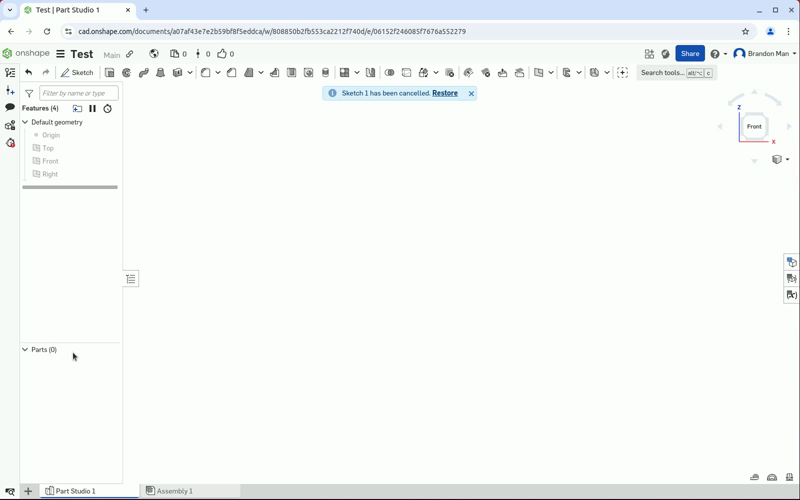
key(shift+s)
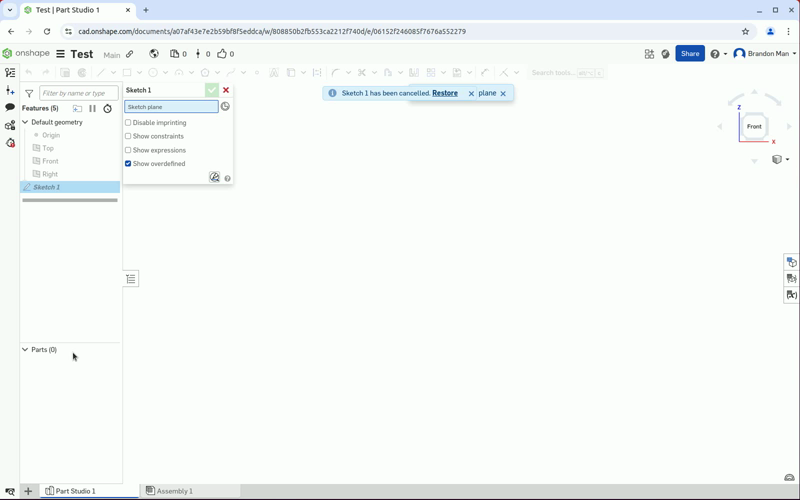
mouse_move(73, 163)
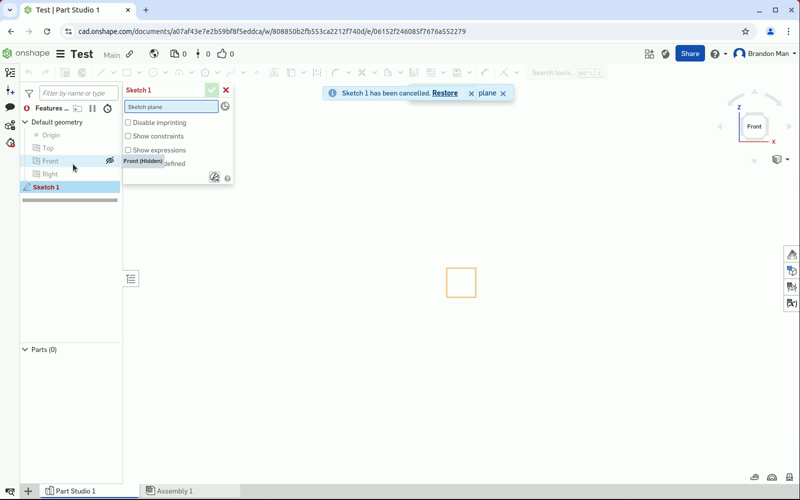
click(73, 163)
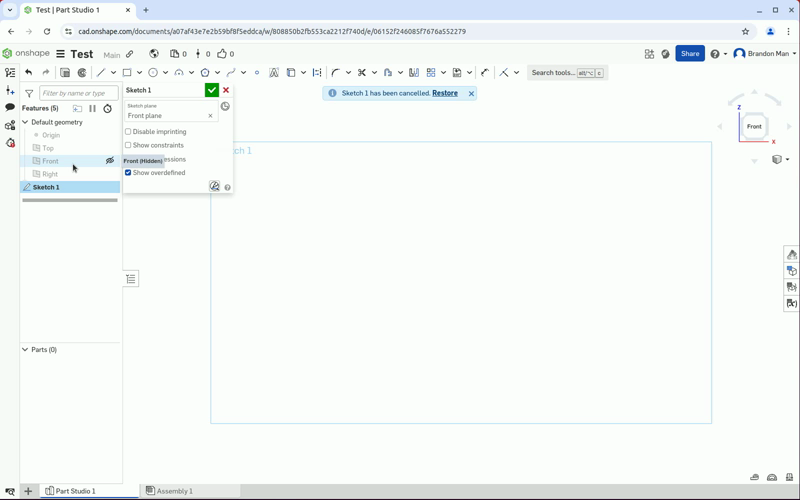
mouse_move(73, 352)
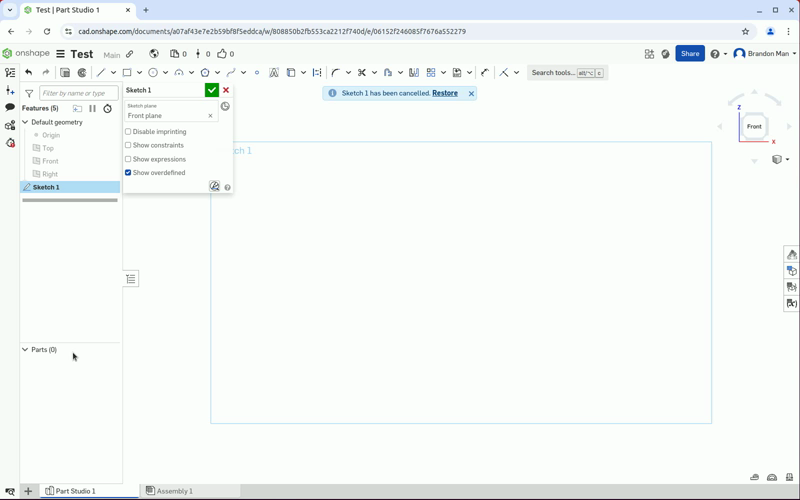
key(y)
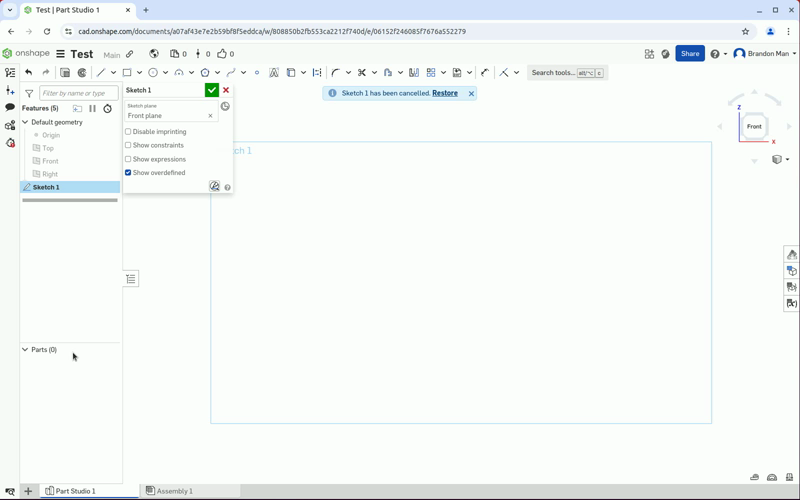
key(l)
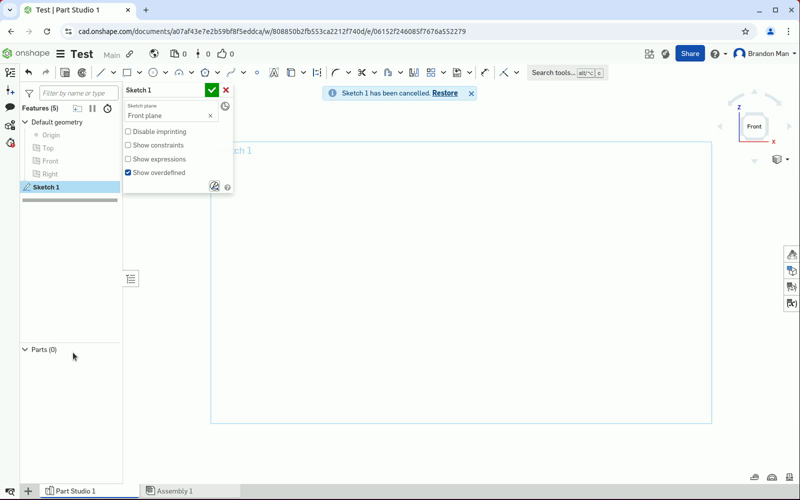
key_down(shift)
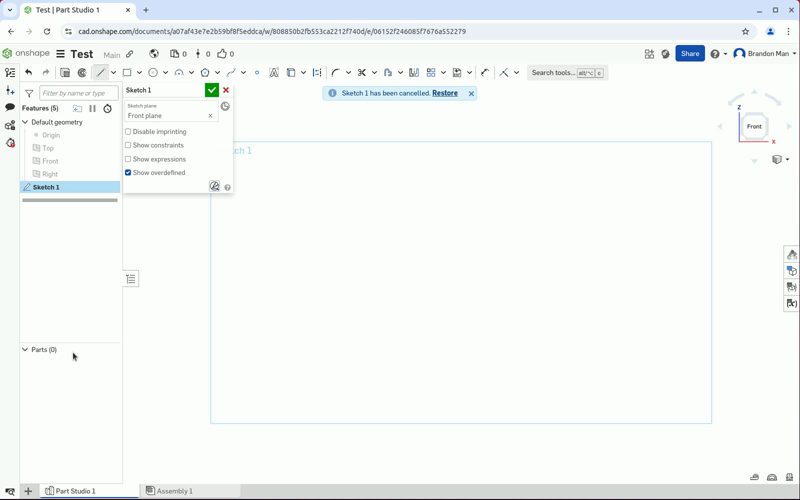
mouse_move(348, 282)
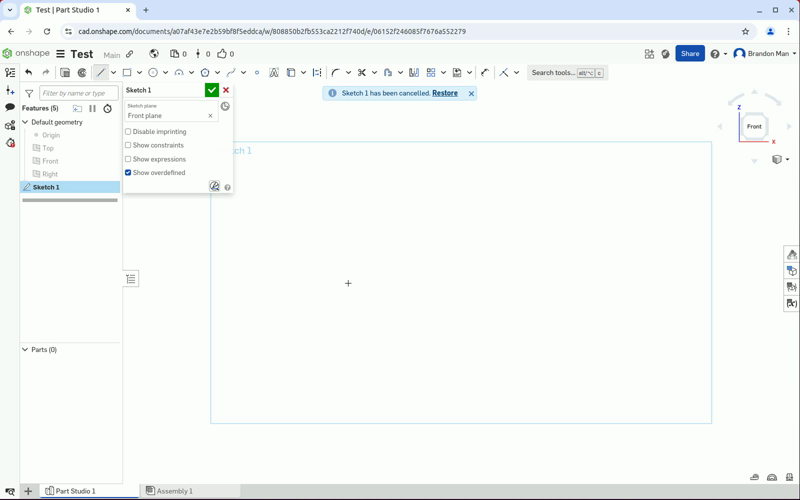
click(348, 282)
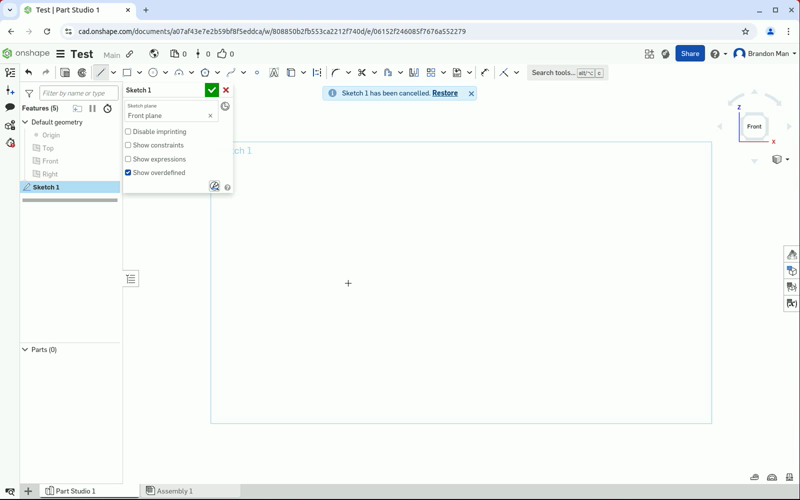
key_up(shift)
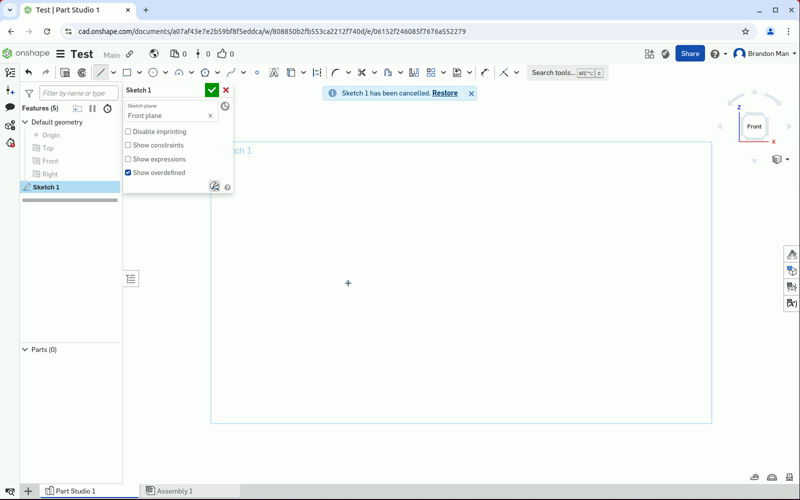
key_down(shift)
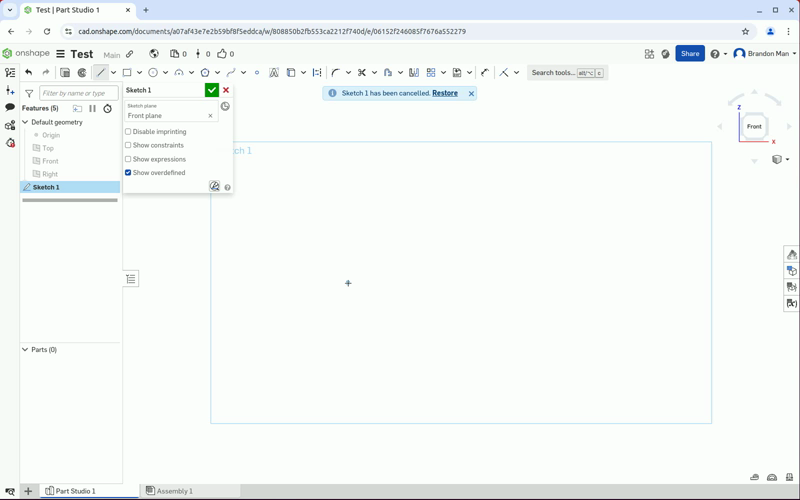
mouse_move(460, 282)
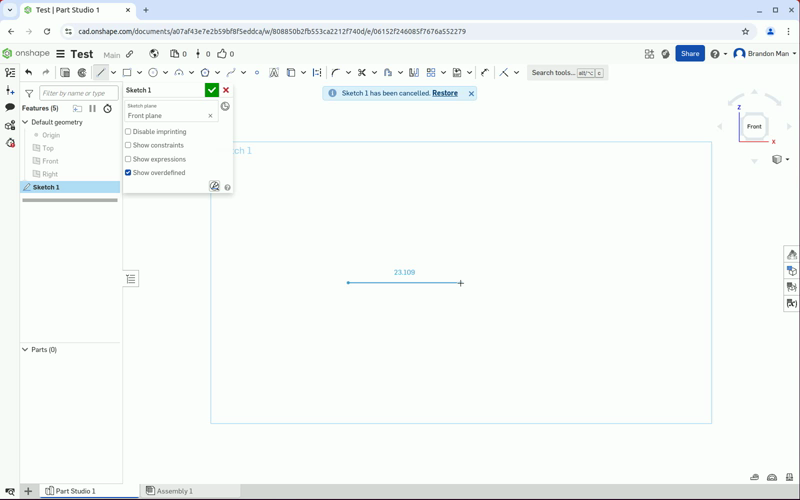
click(460, 282)
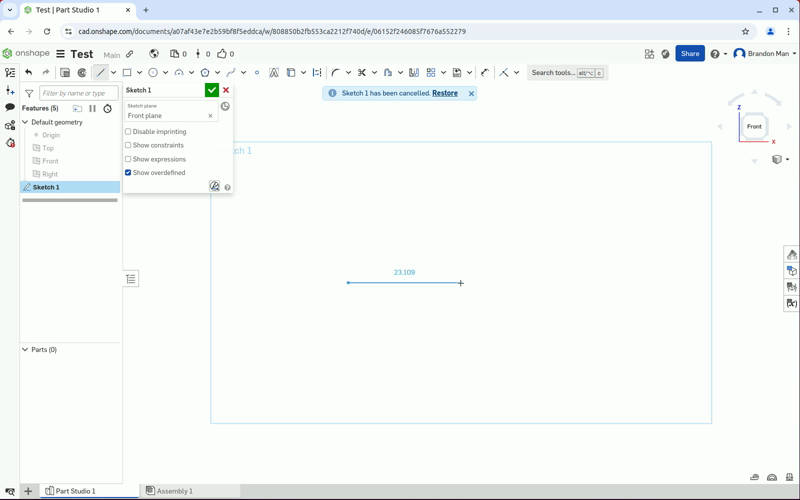
key_up(shift)
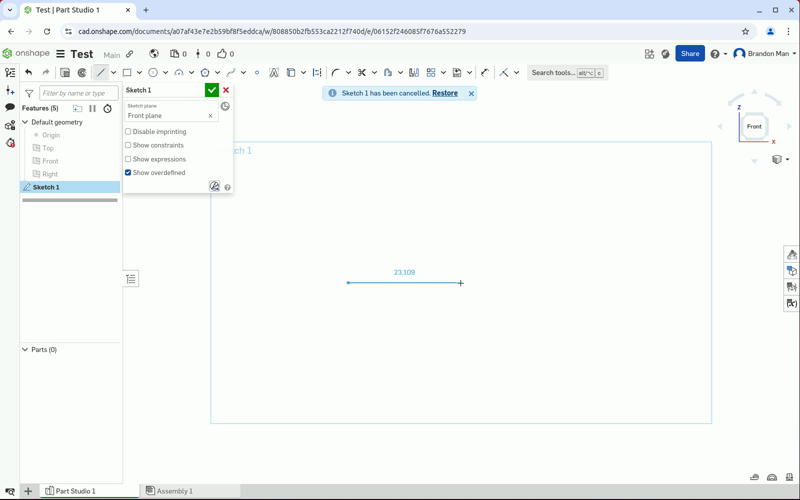
key_down(shift)
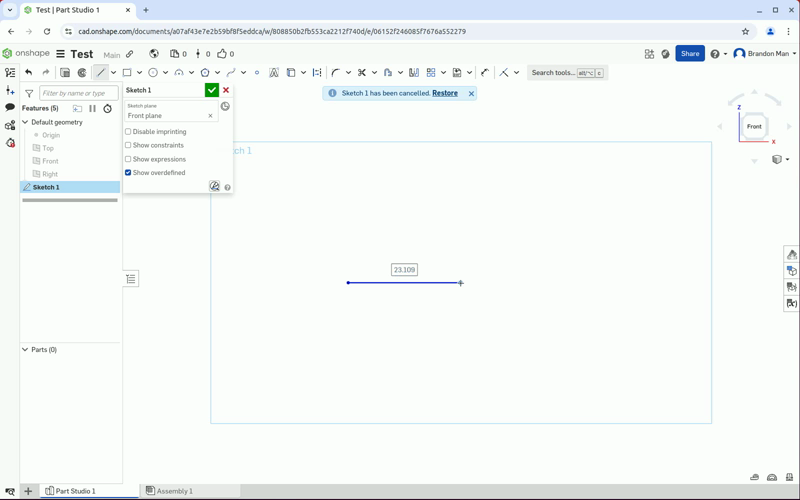
mouse_move(460, 170)
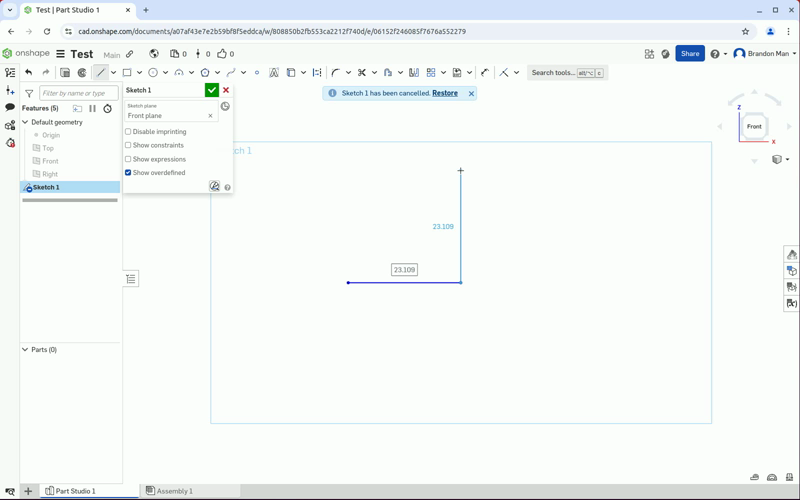
click(460, 170)
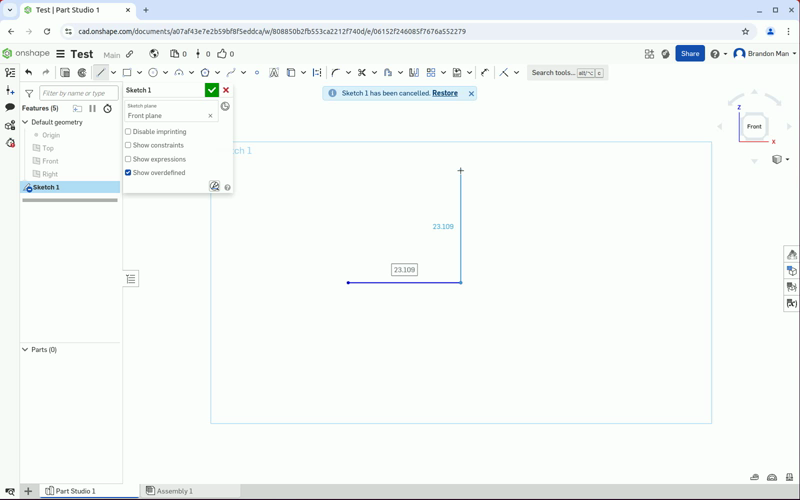
key_up(shift)
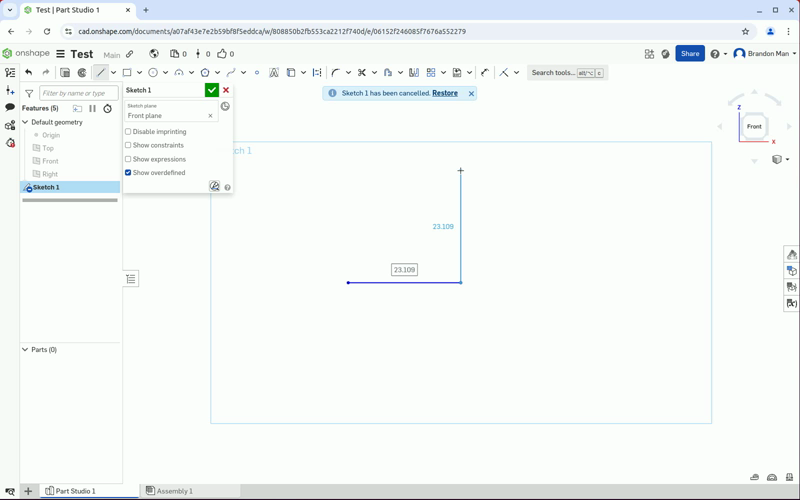
key_down(shift)
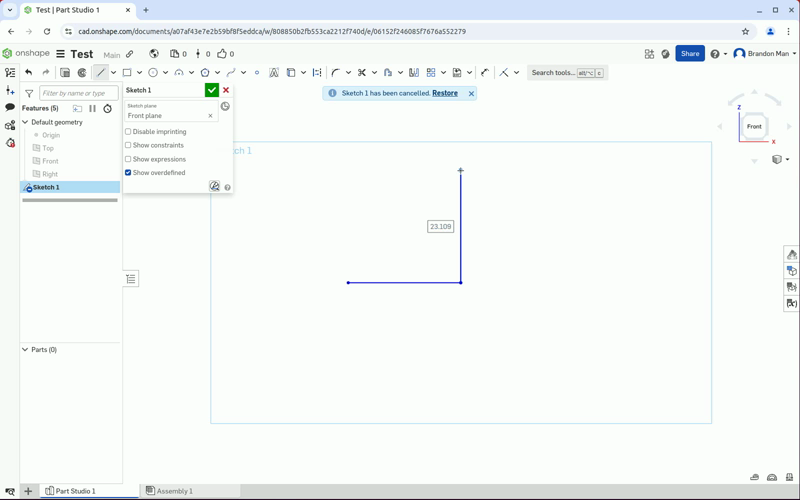
mouse_move(348, 170)
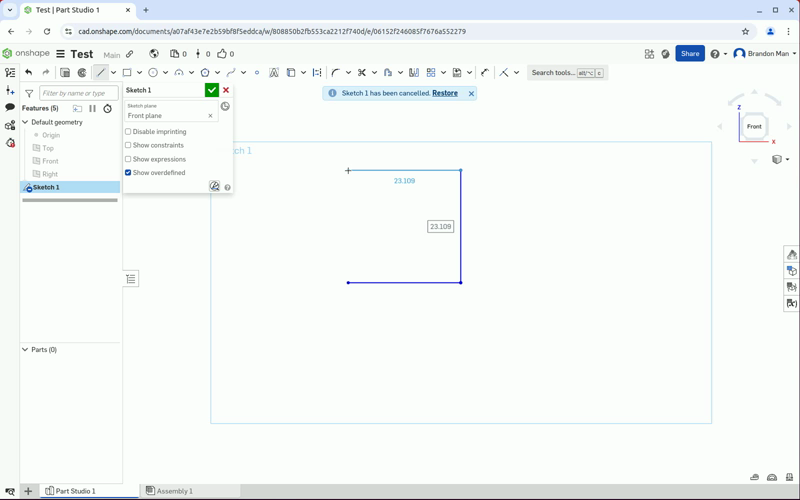
click(348, 170)
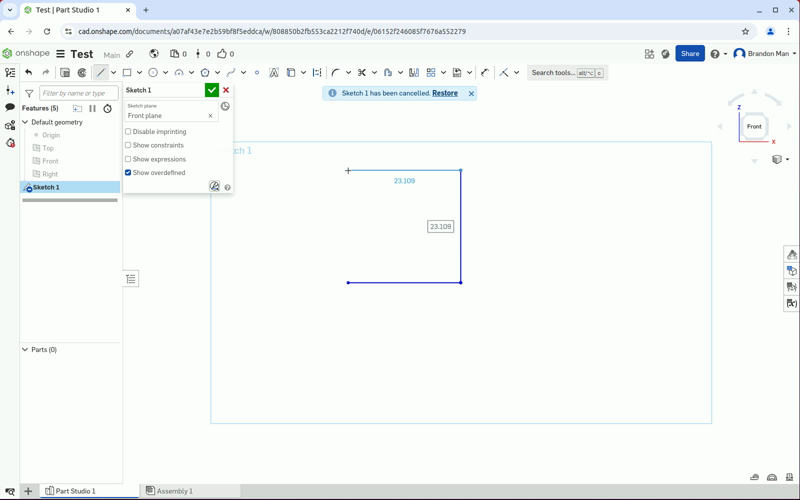
key_up(shift)
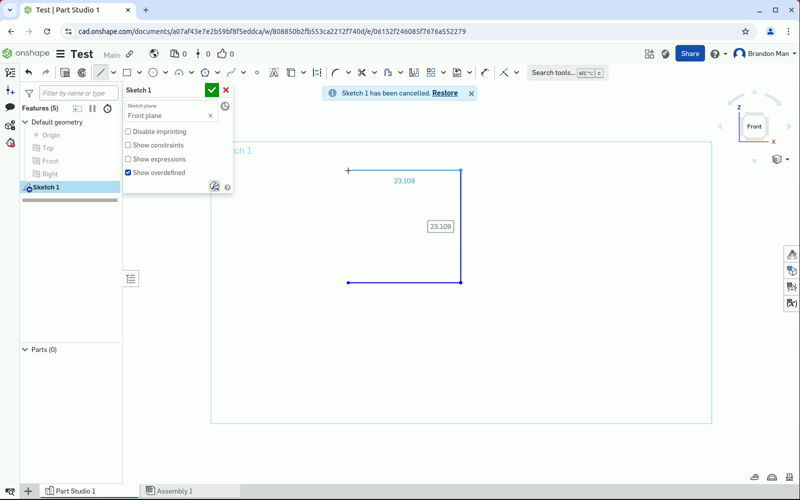
key_down(shift)
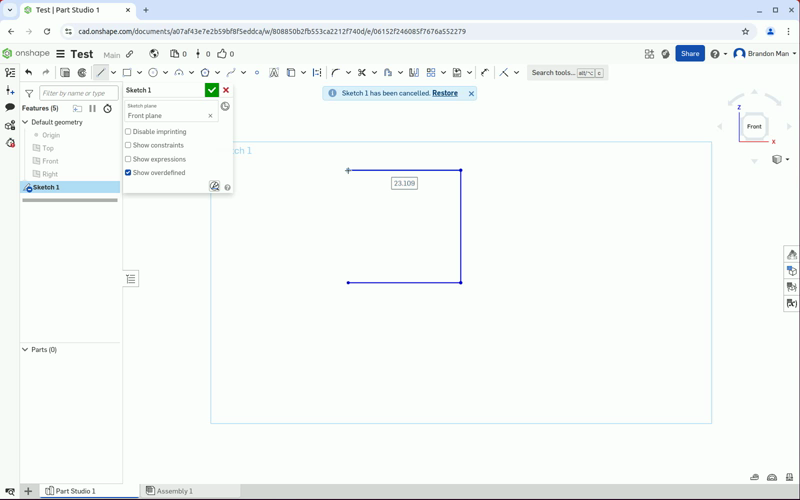
mouse_move(348, 282)
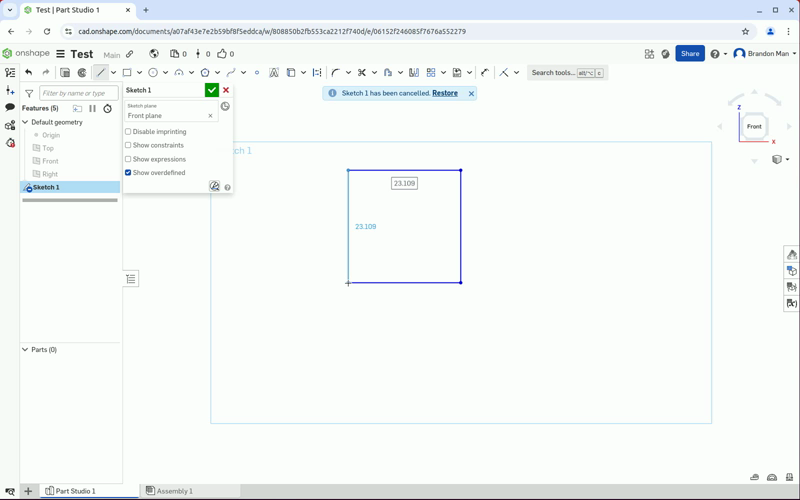
key_up(shift)
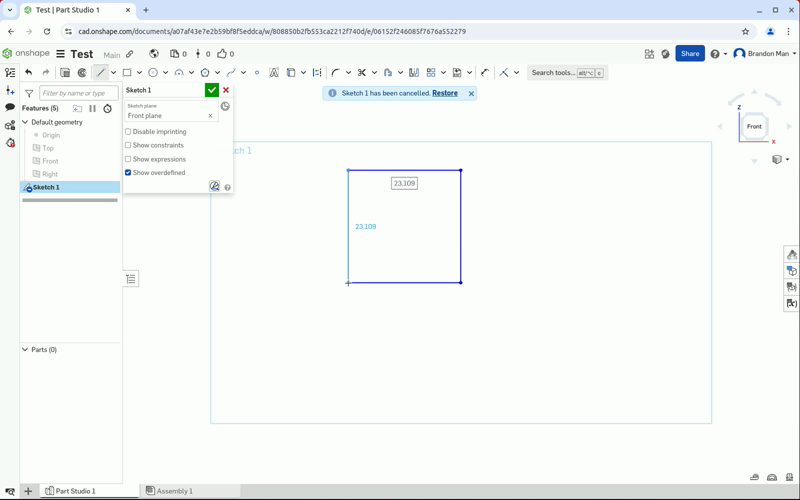
click(348, 282)
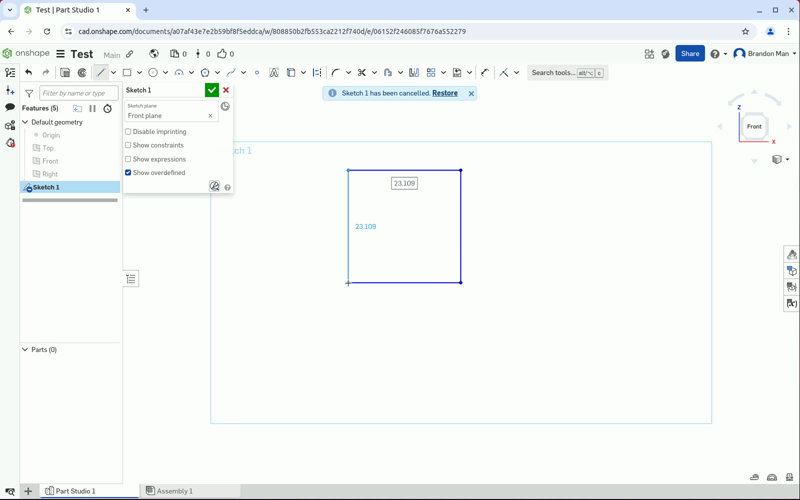
key(esc)
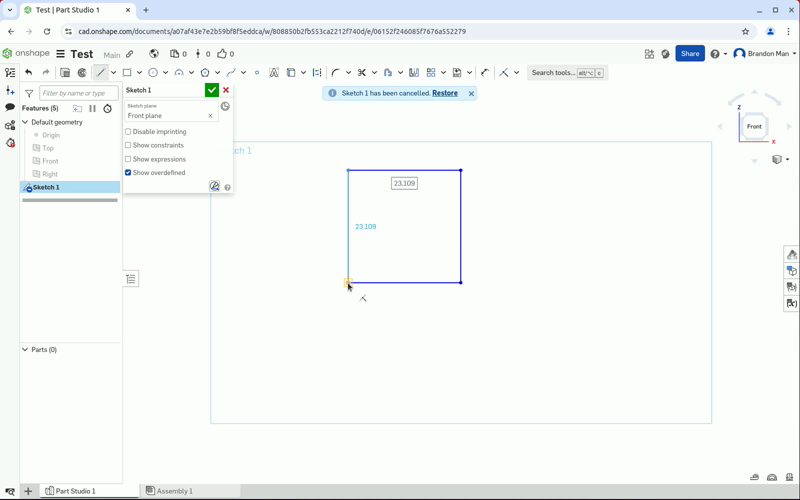
mouse_move(385, 261)
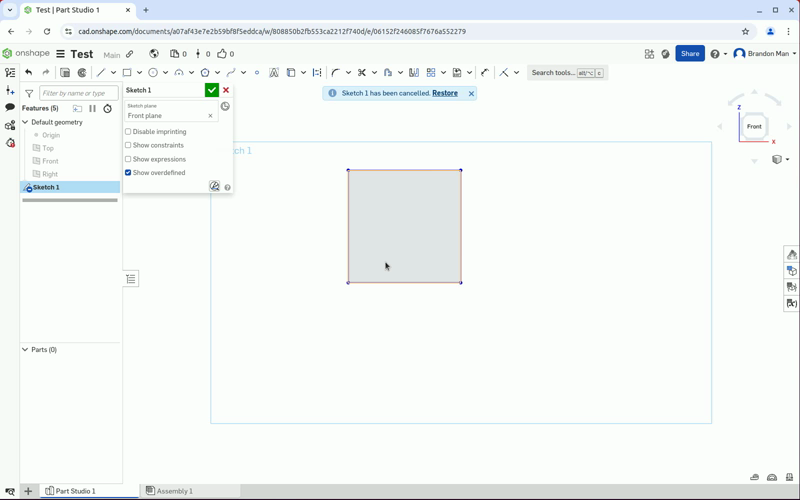
click(385, 261)
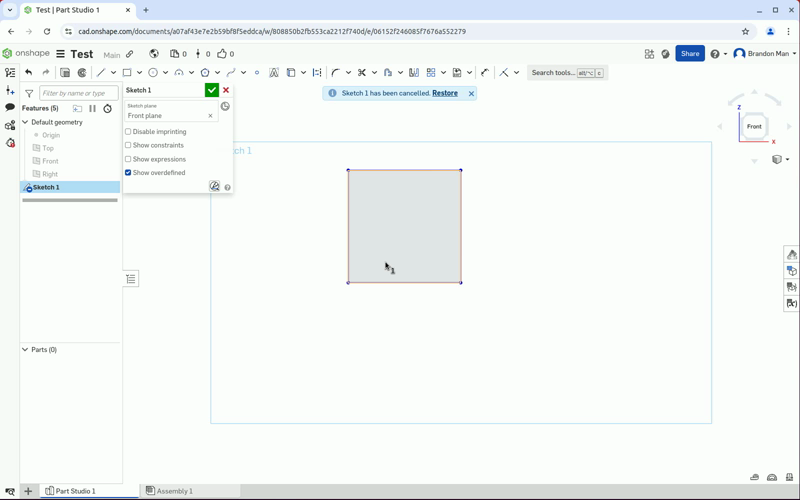
mouse_move(73, 352)
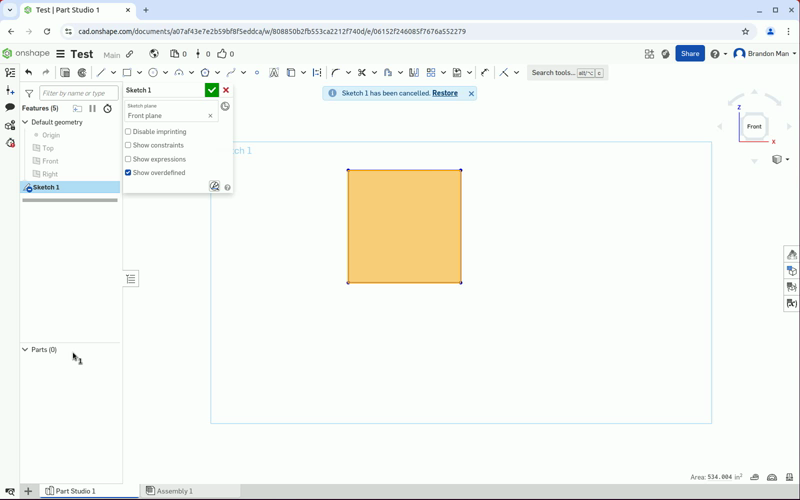
key(shift+y)
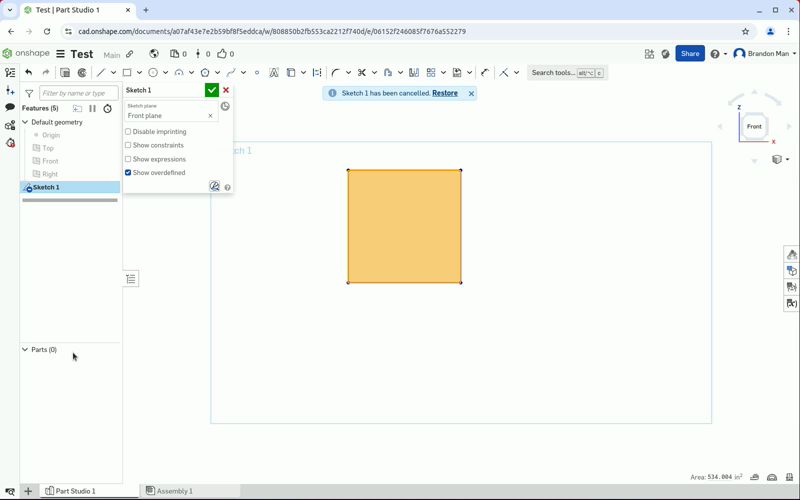
key(shift+e)
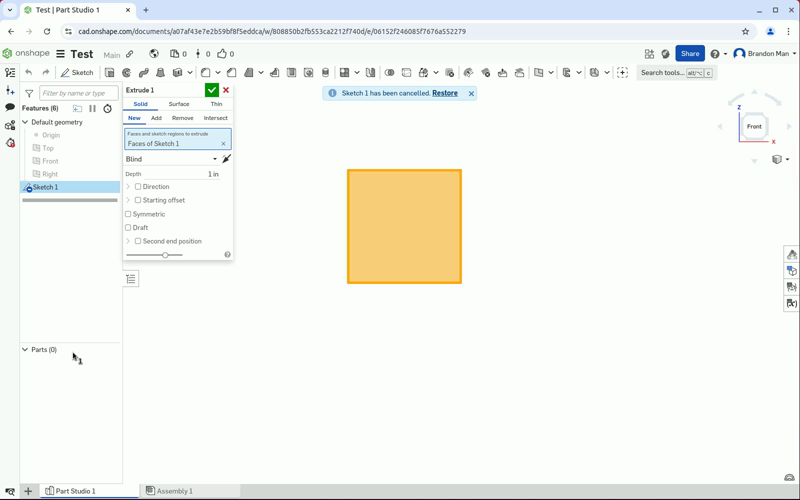
mouse_move(143, 106)
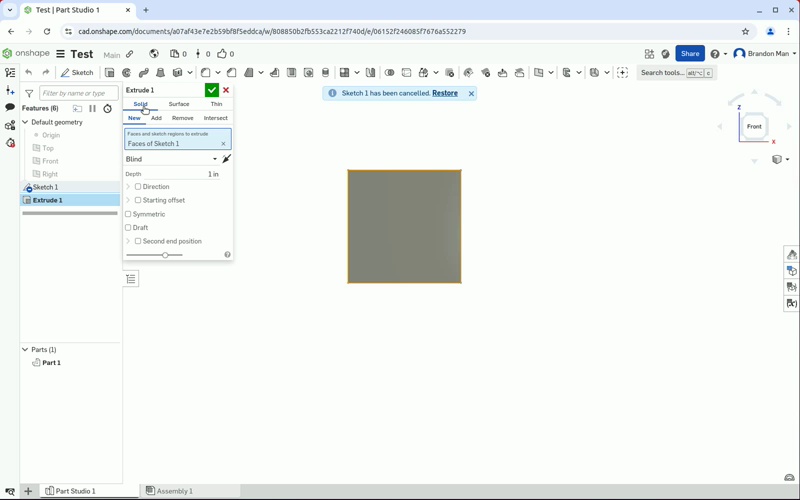
click(143, 106)
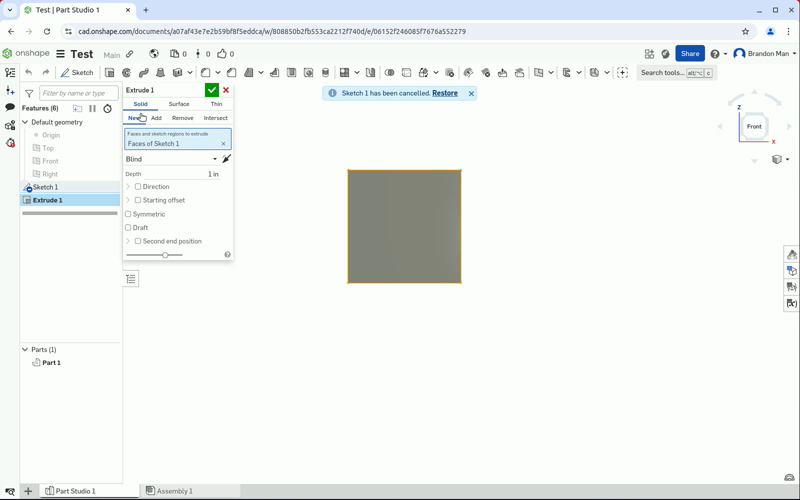
mouse_move(137, 120)
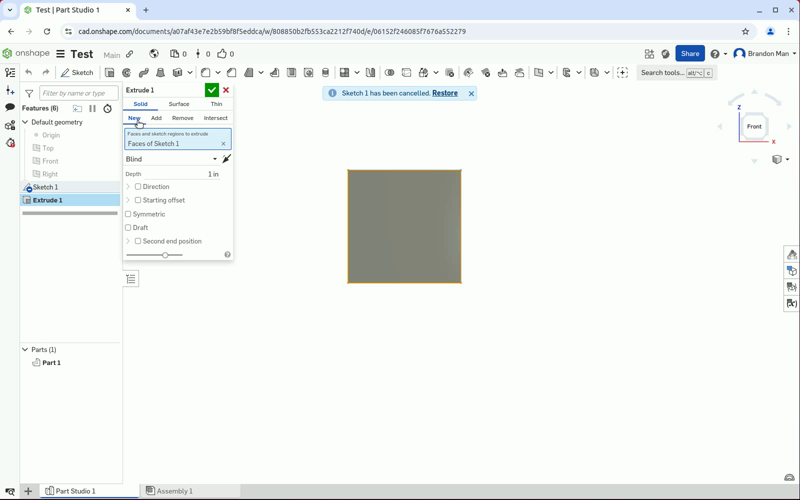
click(137, 120)
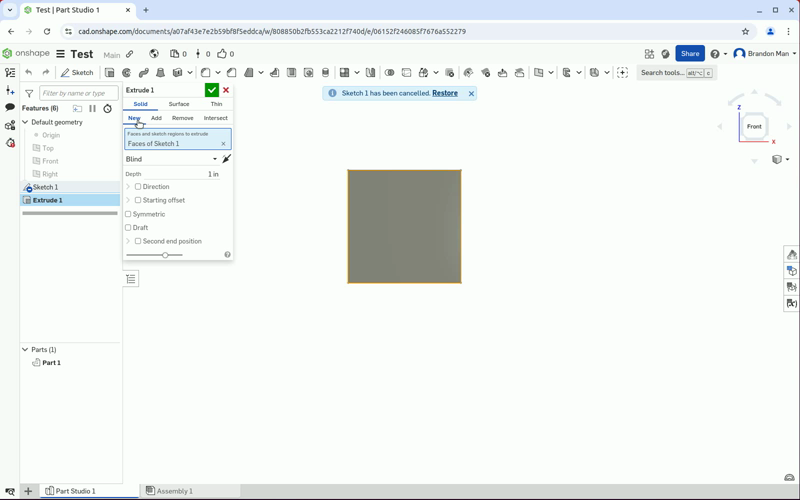
key(tab, 4)
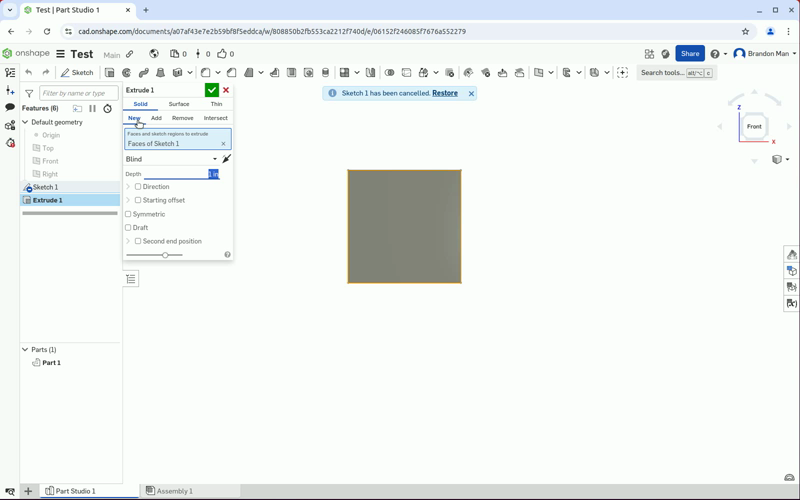
text(11.554)
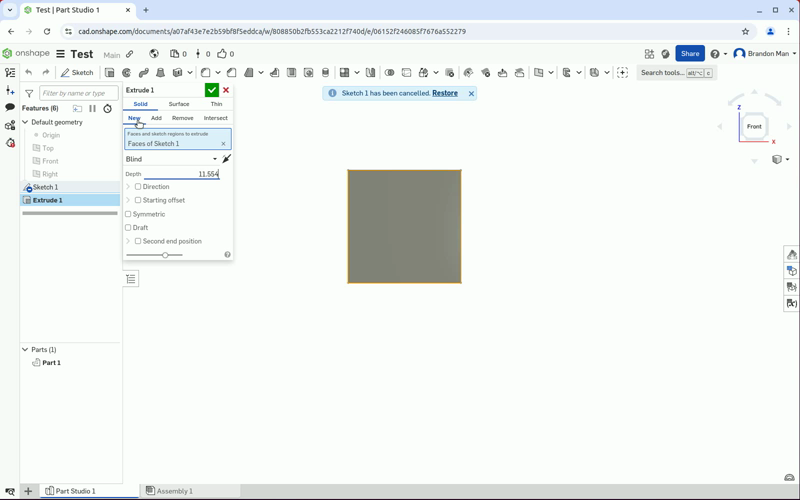
key(enter)
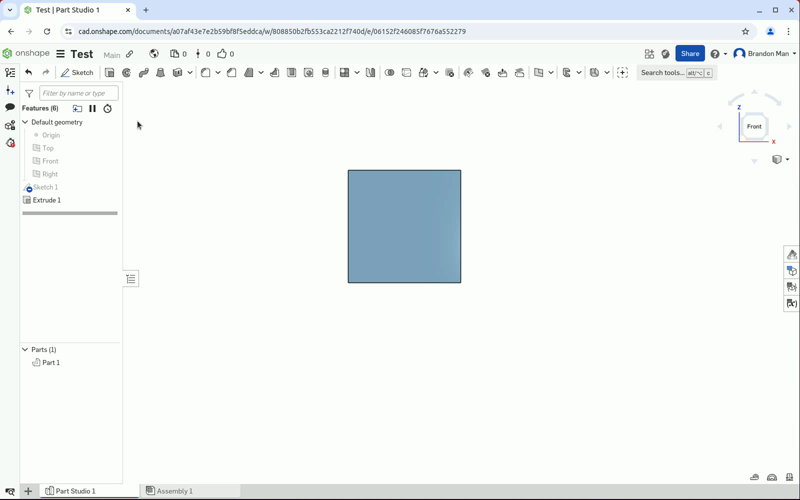
key(shift+h)
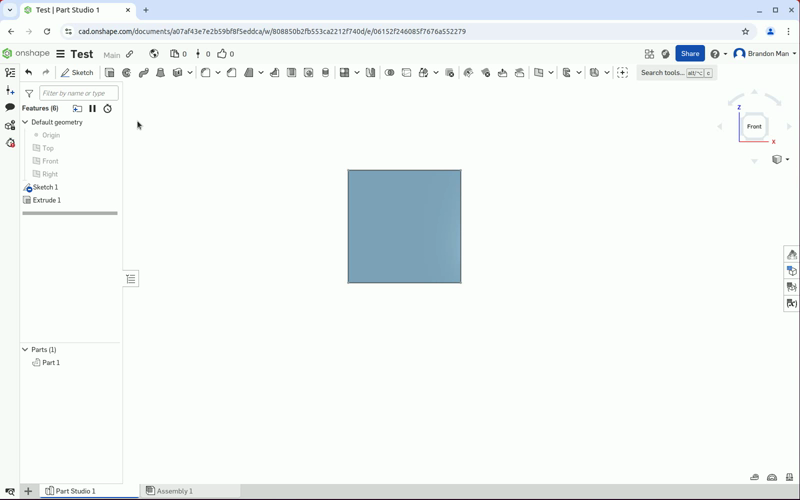
key(shift+h)
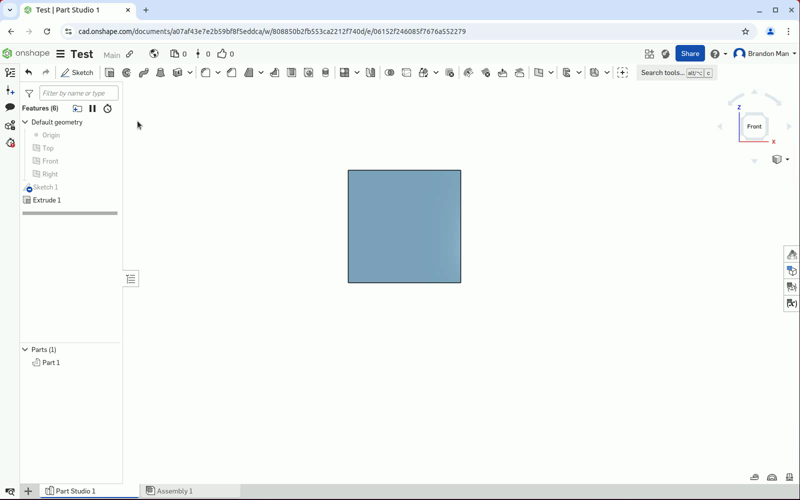
mouse_move(73, 189)
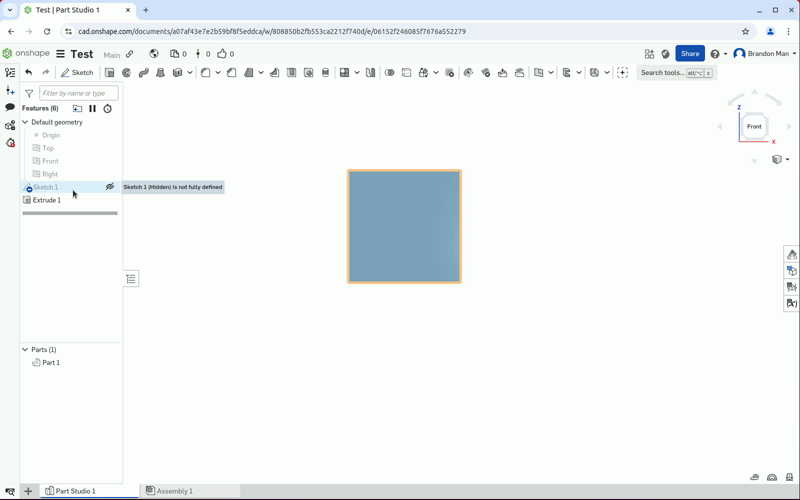
click(73, 189)
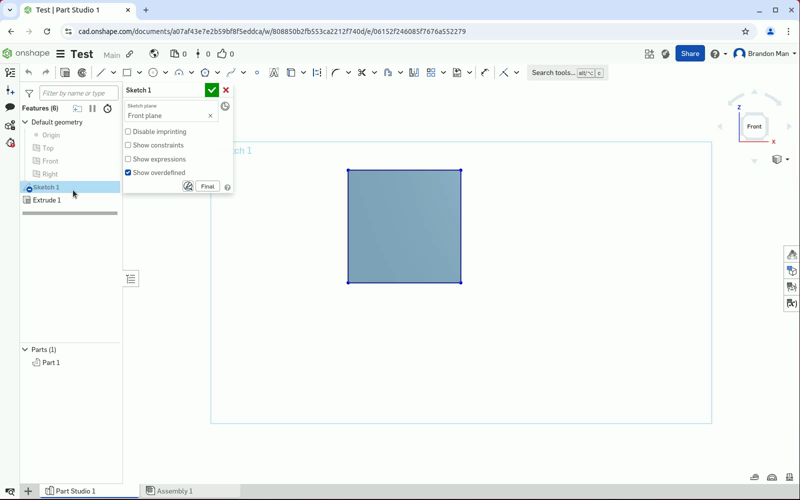
mouse_move(229, 92)
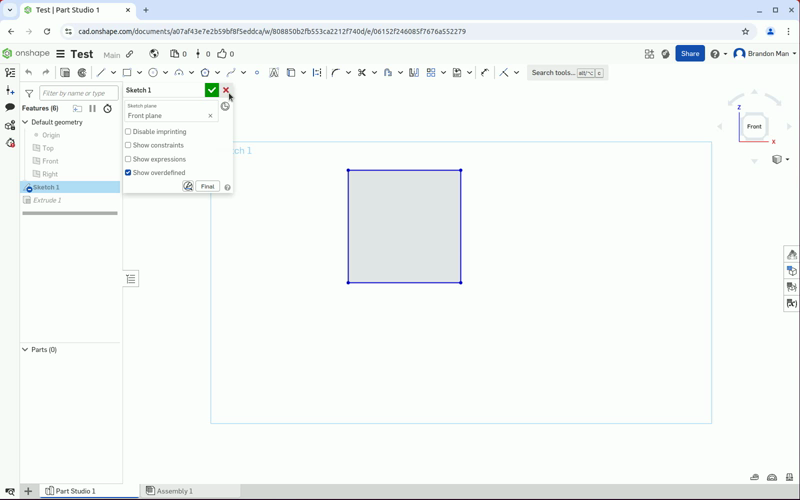
click(229, 92)
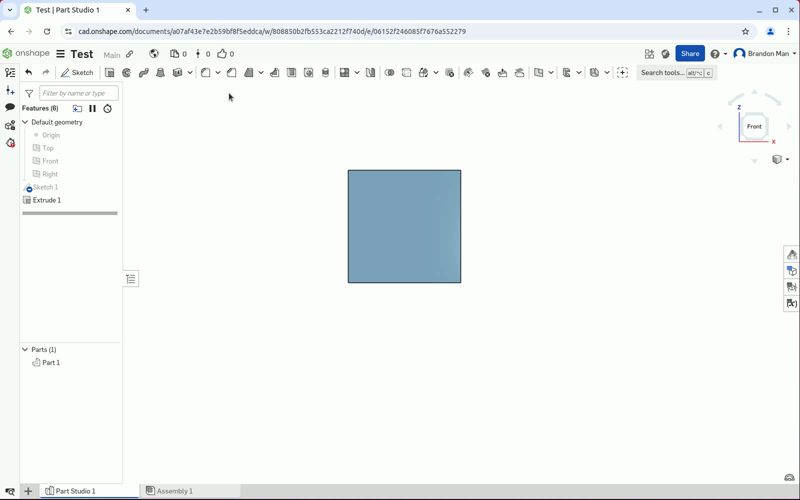
mouse_move(541, 75)
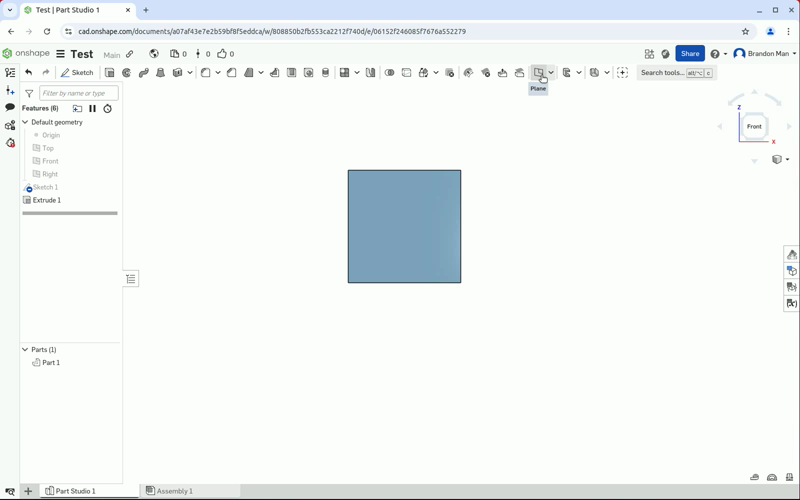
click(541, 75)
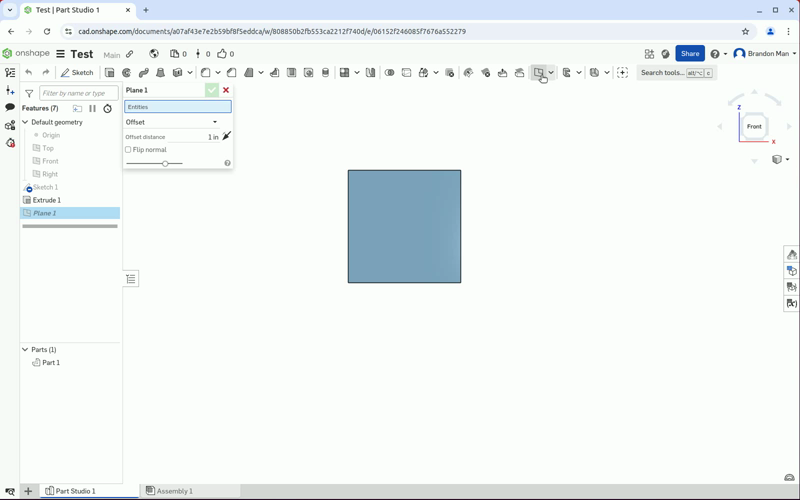
mouse_move(73, 163)
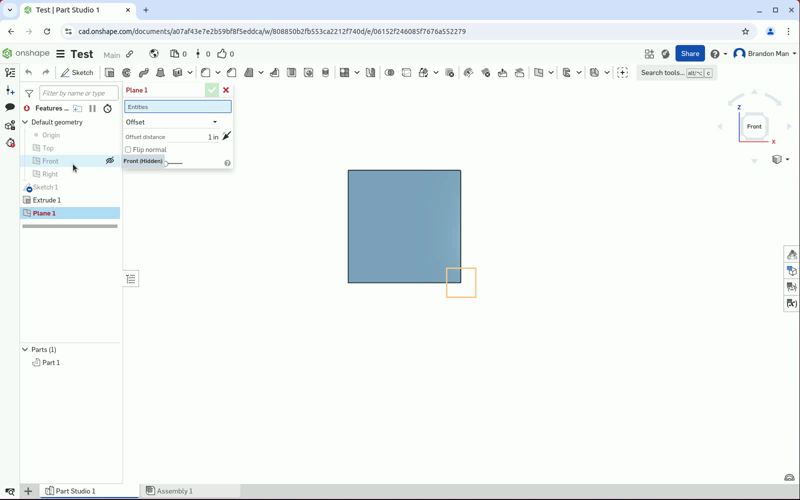
click(73, 163)
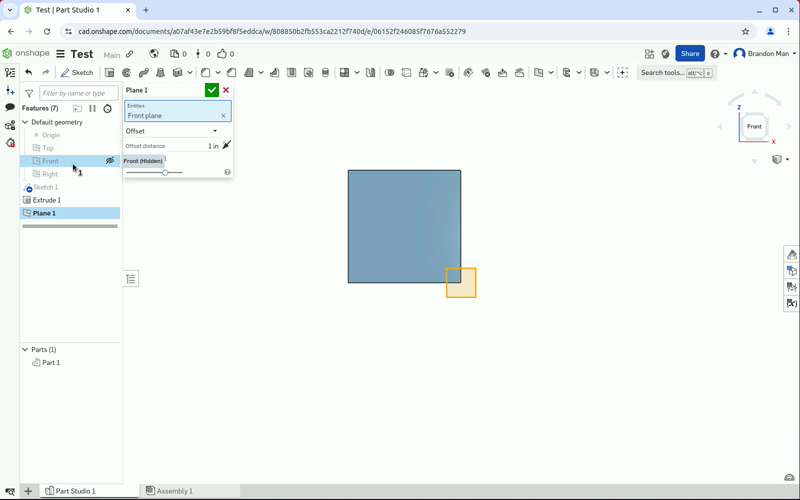
key(tab, 2)
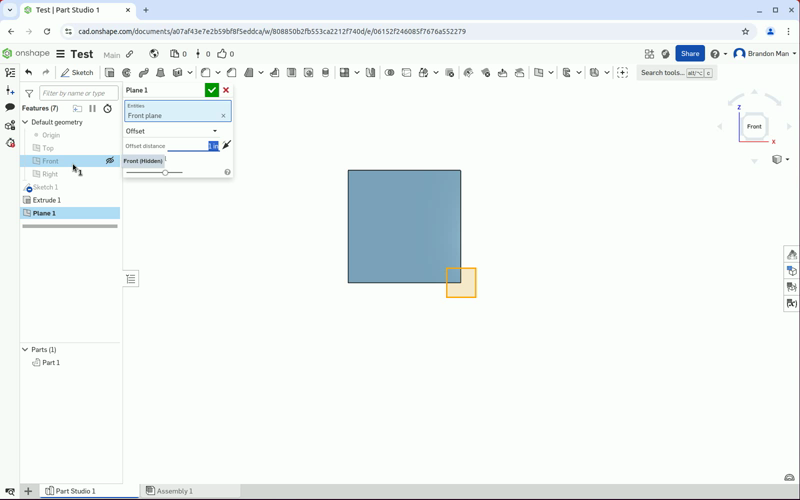
text(11.554)
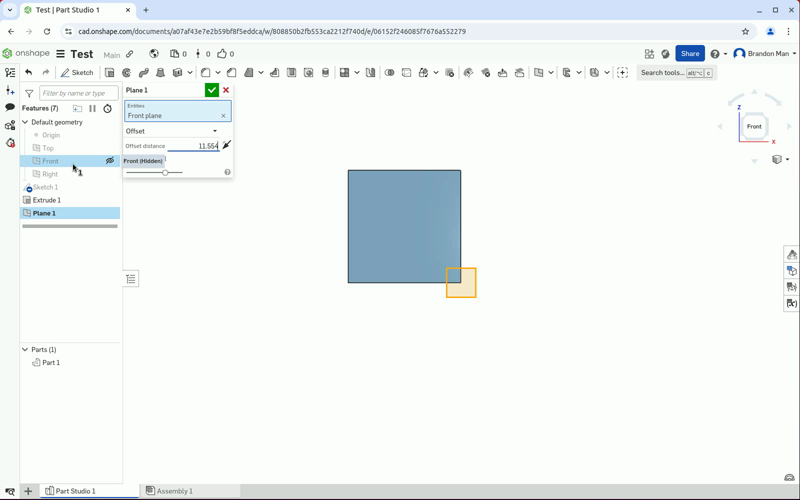
key(enter, 2)
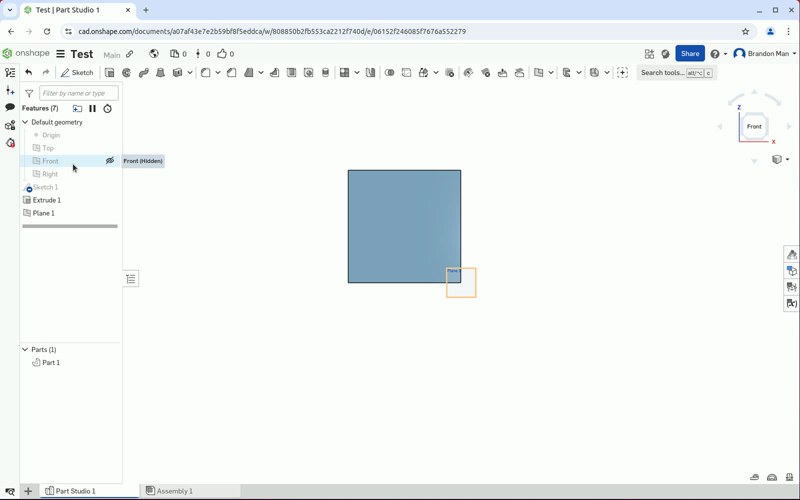
key(shift+s)
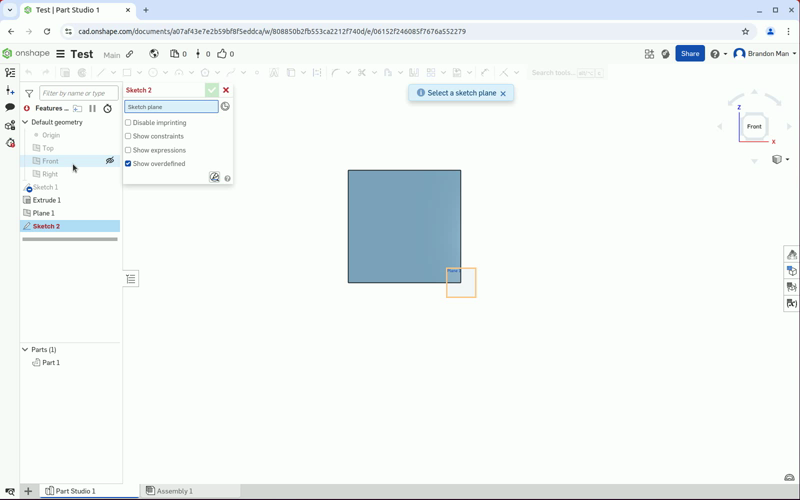
mouse_move(73, 215)
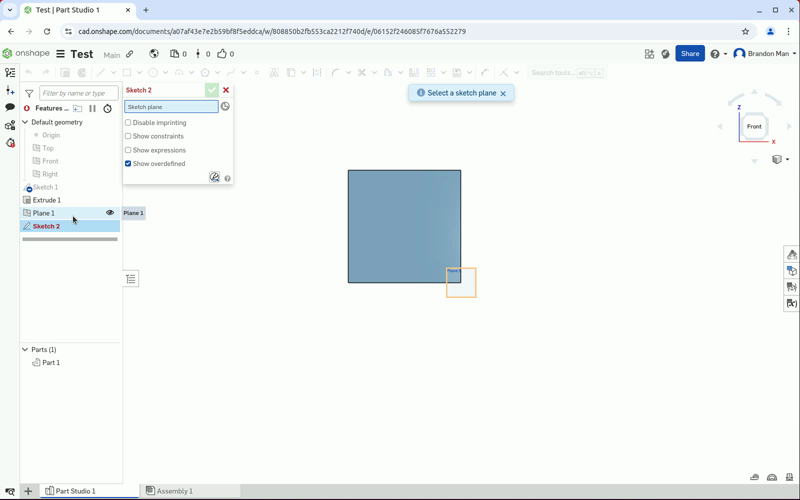
click(73, 215)
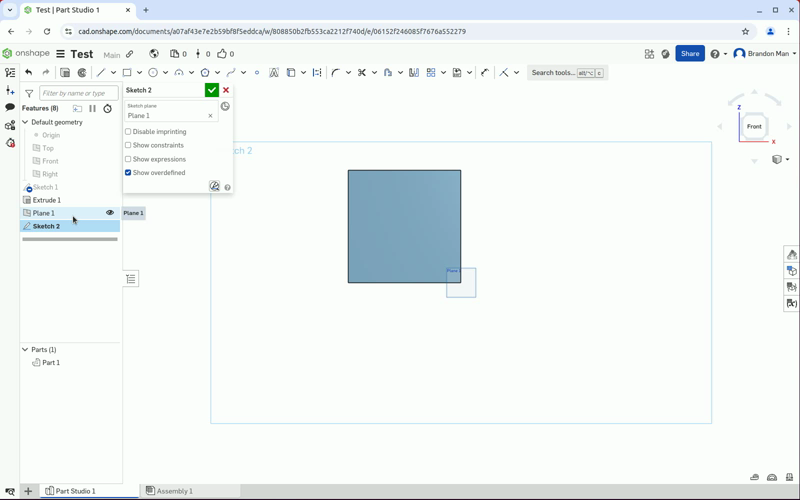
mouse_move(73, 352)
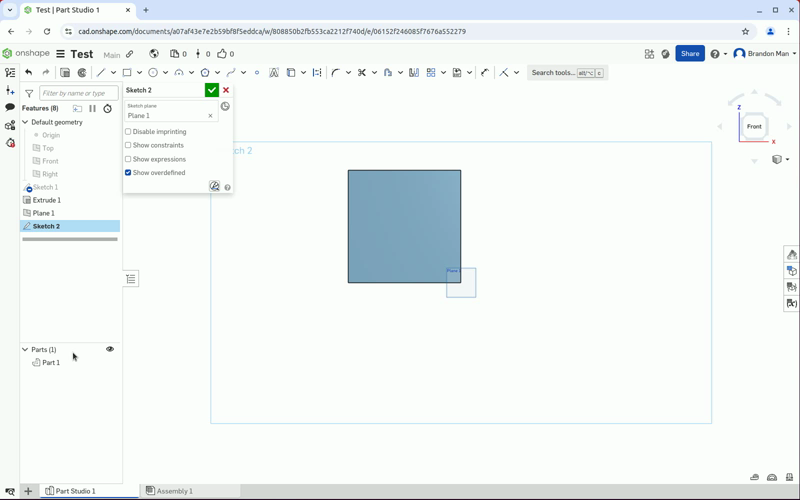
key(y)
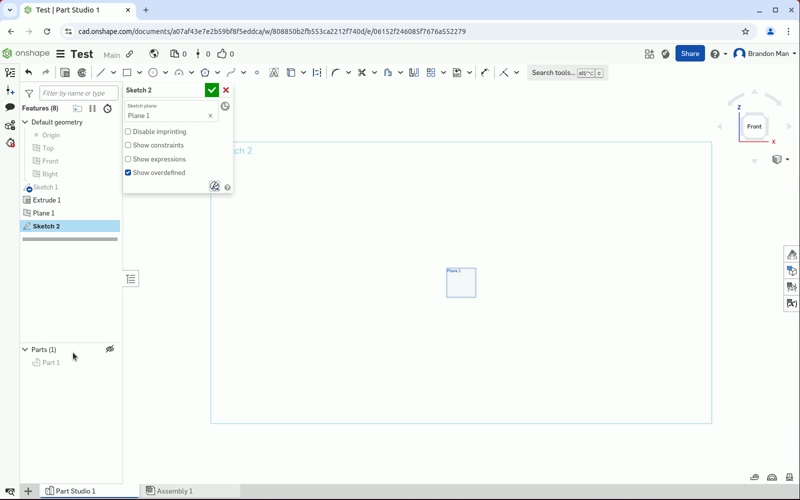
key(l)
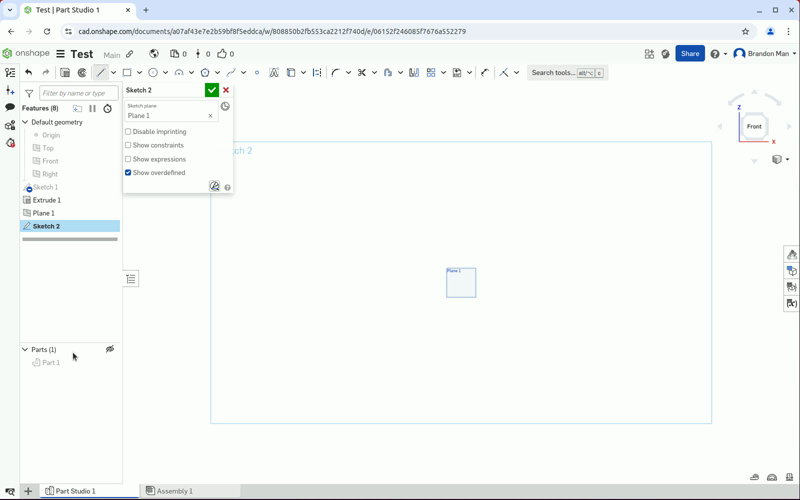
key_down(shift)
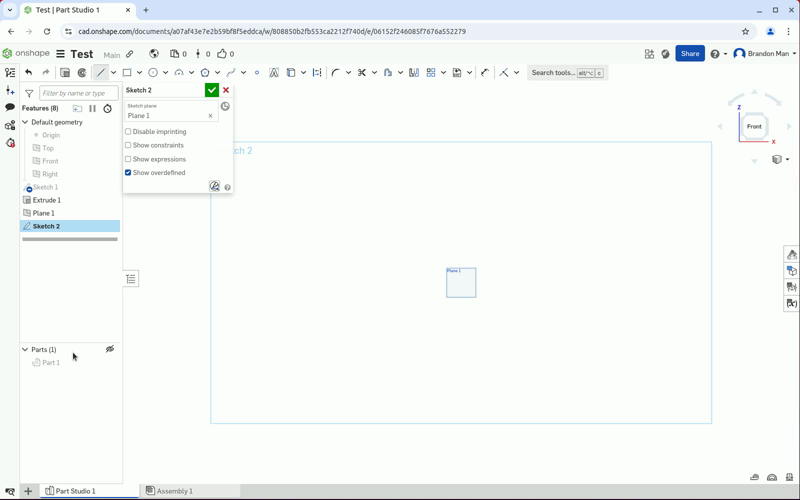
mouse_move(348, 282)
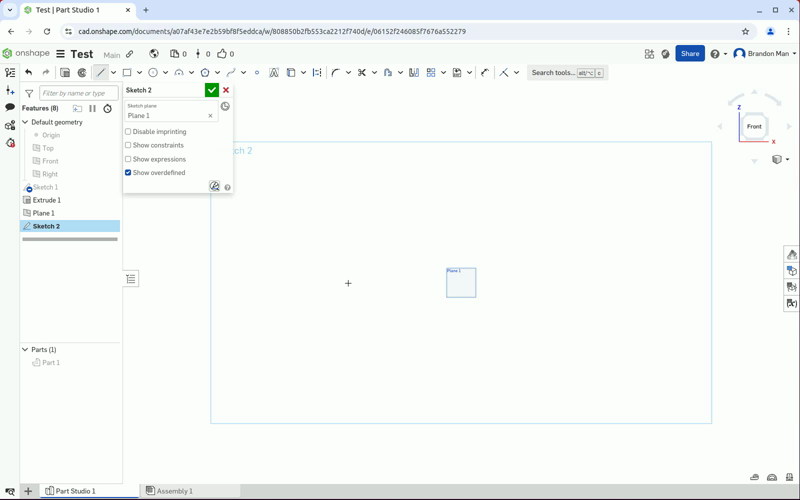
click(348, 282)
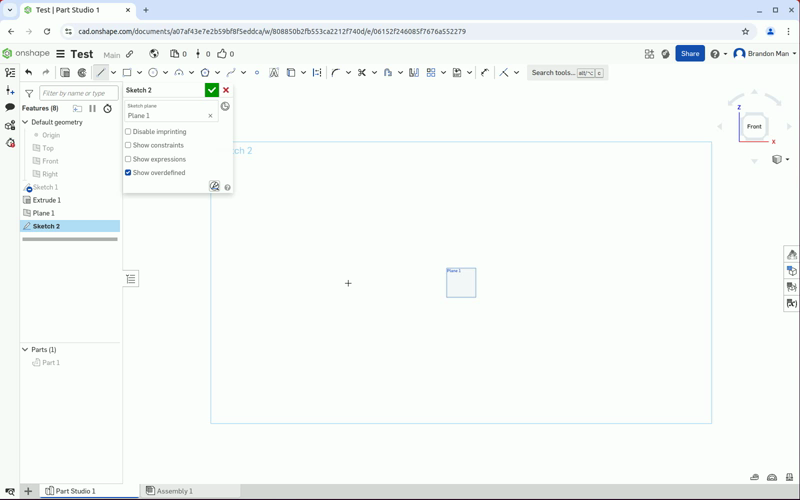
key_up(shift)
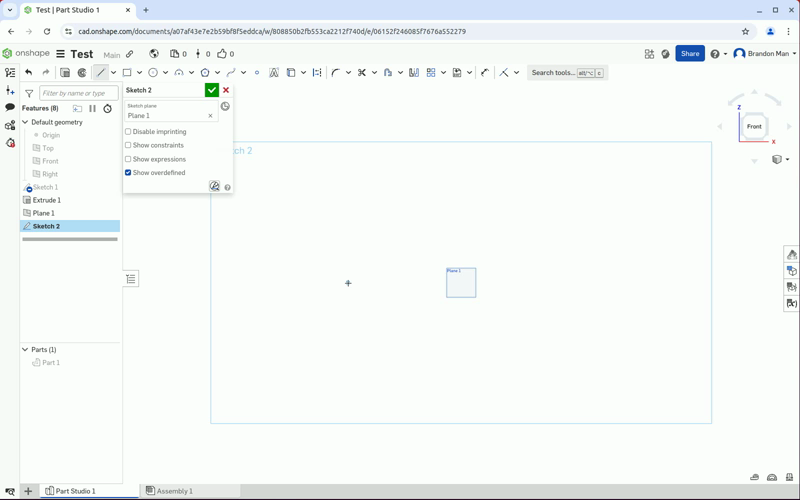
key_down(shift)
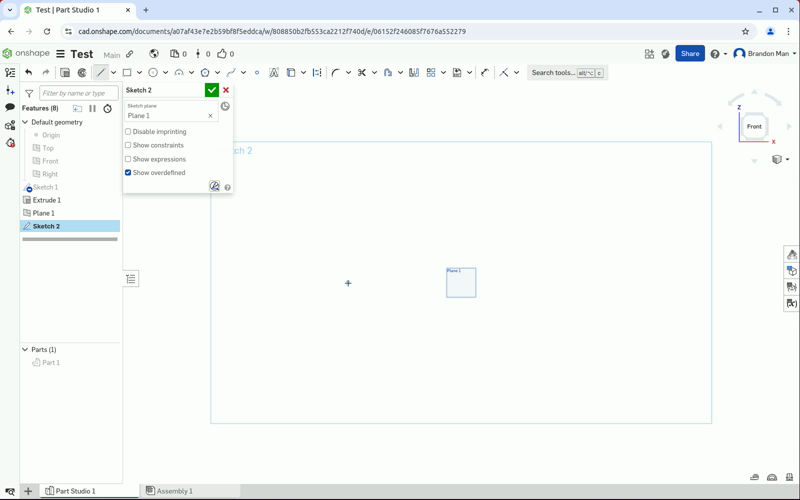
mouse_move(378, 282)
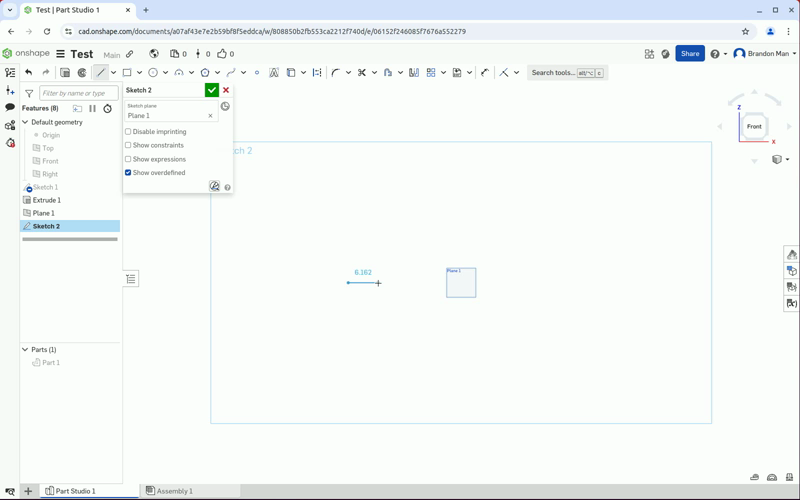
mouse_move(404, 282)
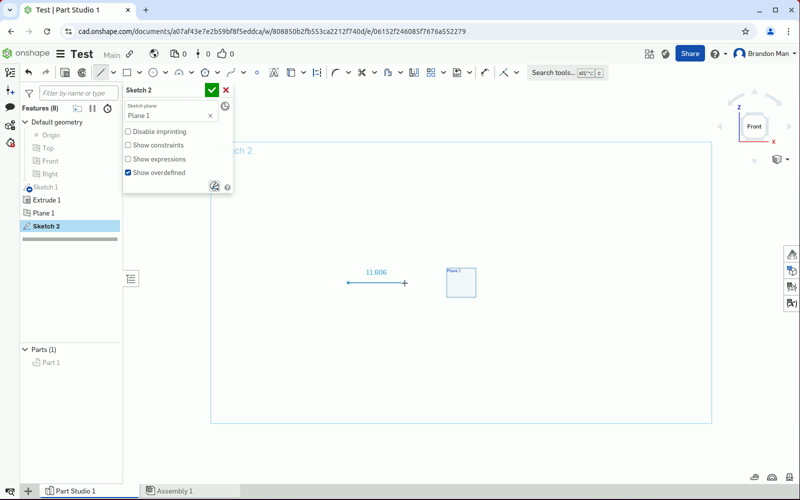
click(404, 282)
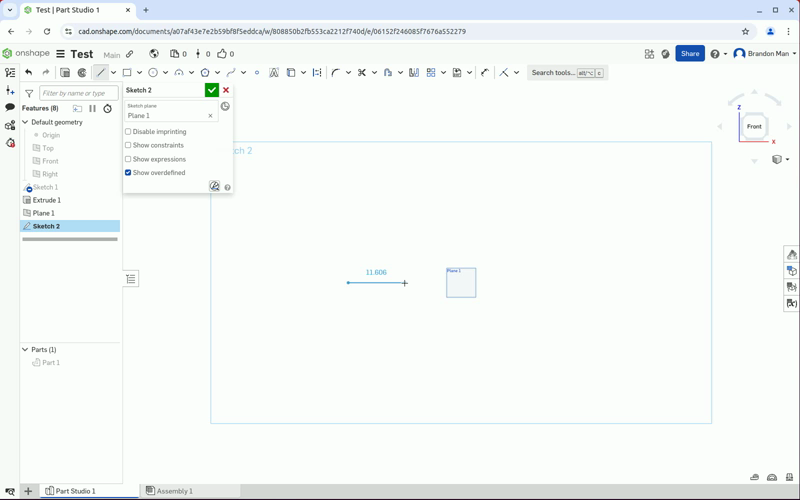
key_up(shift)
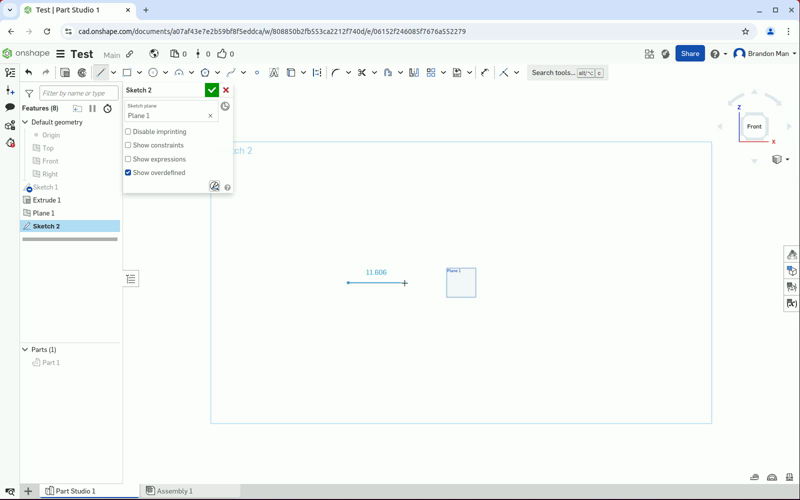
key_down(shift)
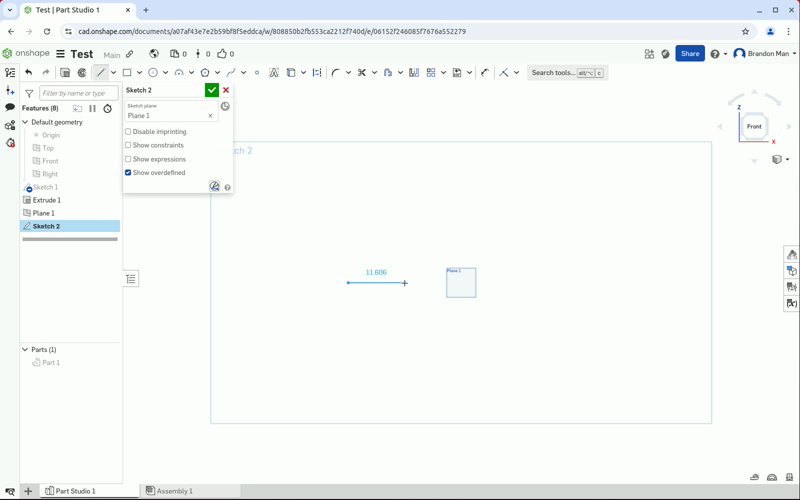
mouse_move(434, 282)
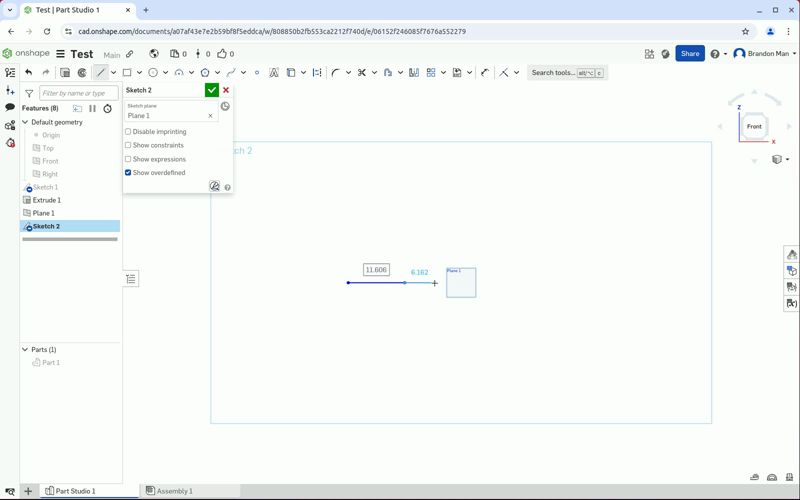
mouse_move(404, 226)
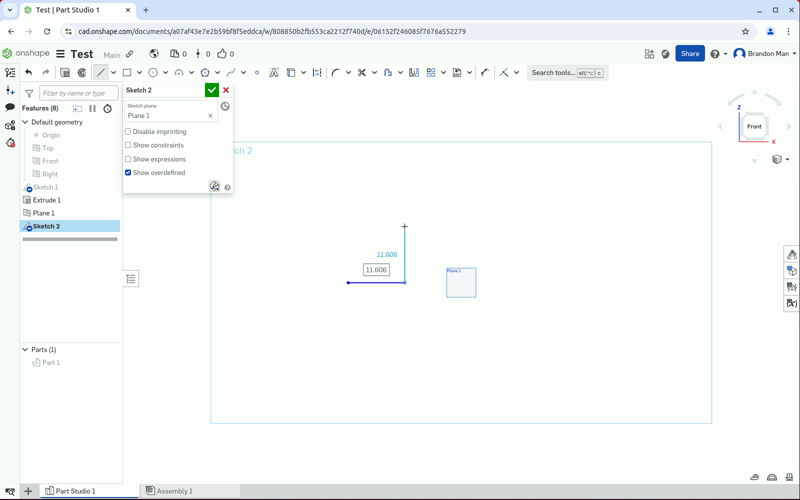
click(404, 226)
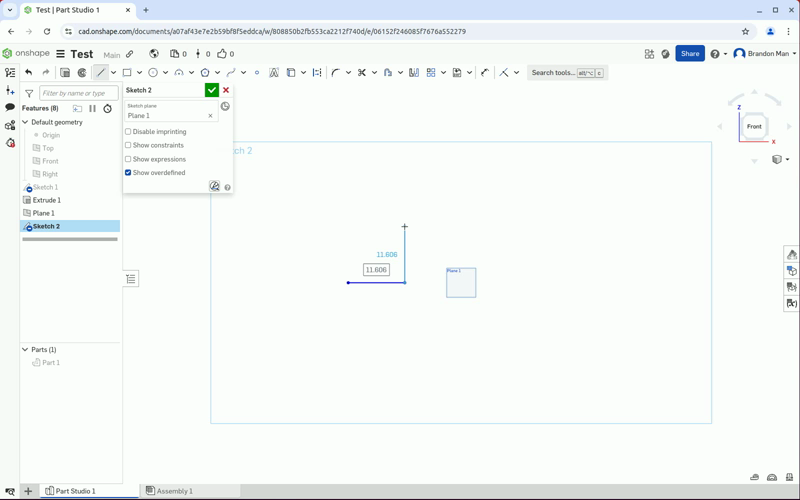
key_up(shift)
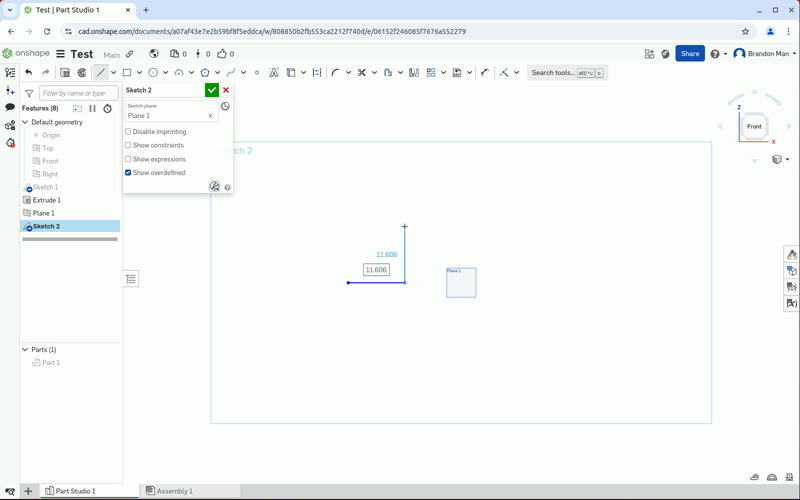
key_down(shift)
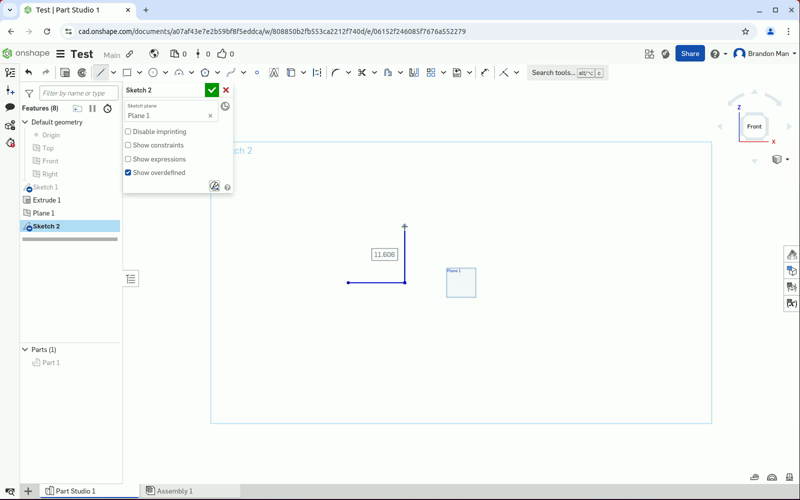
mouse_move(434, 226)
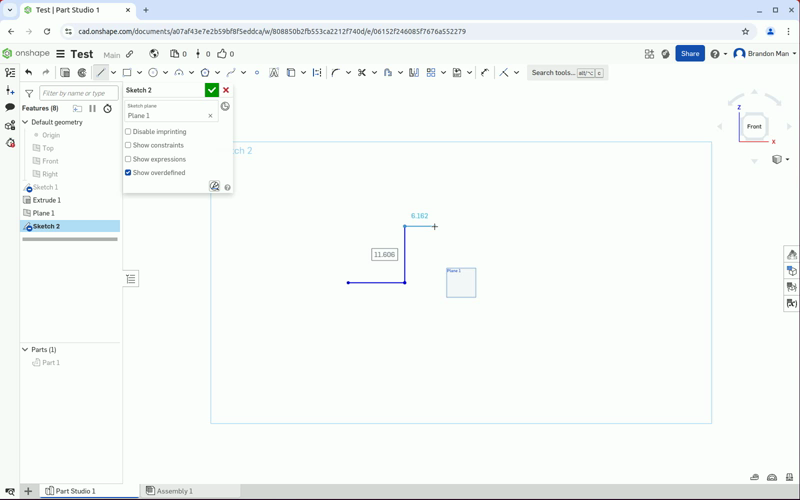
mouse_move(348, 226)
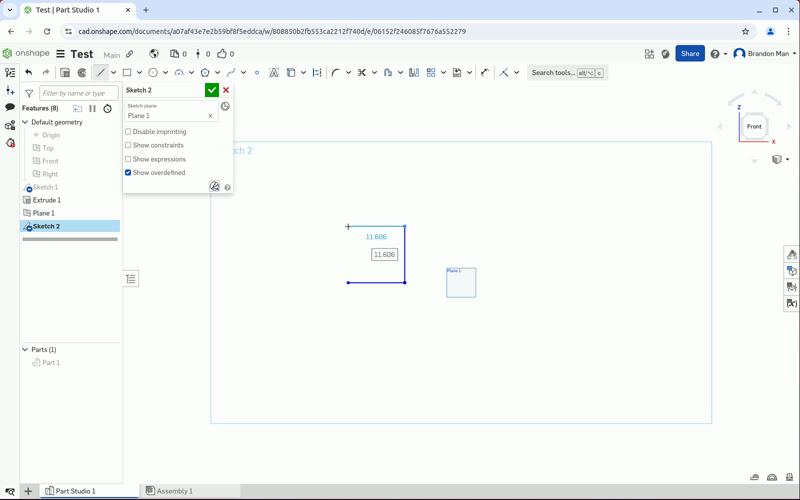
click(348, 226)
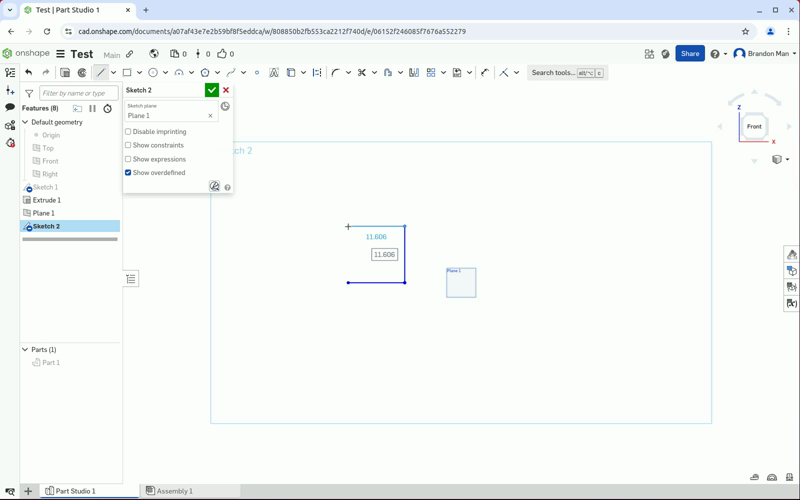
key_up(shift)
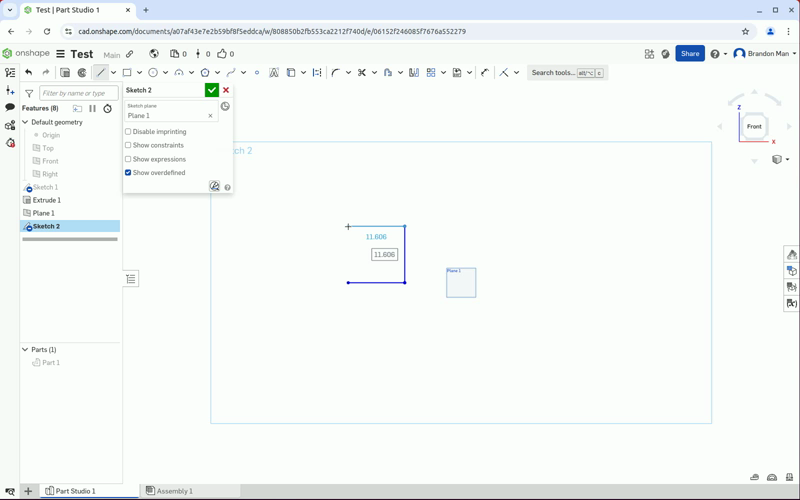
mouse_move(378, 226)
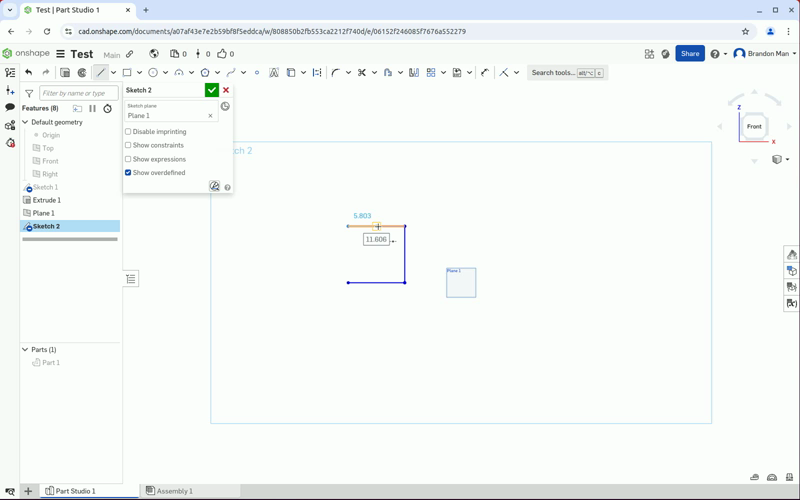
key_down(shift)
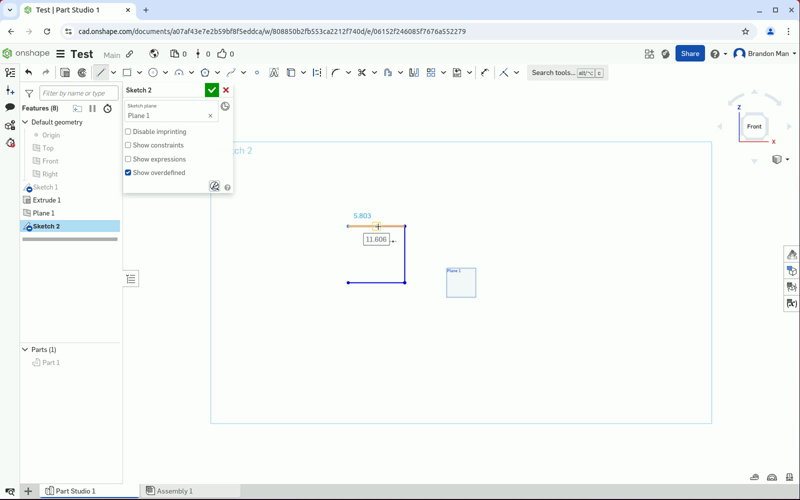
mouse_move(348, 282)
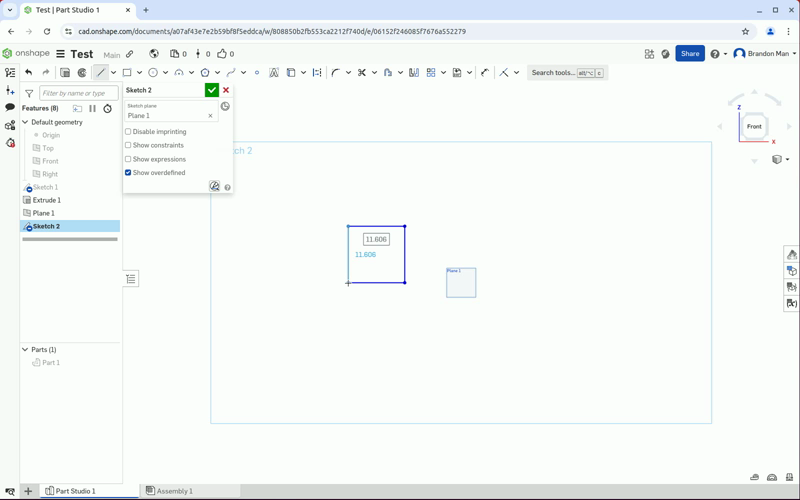
key_up(shift)
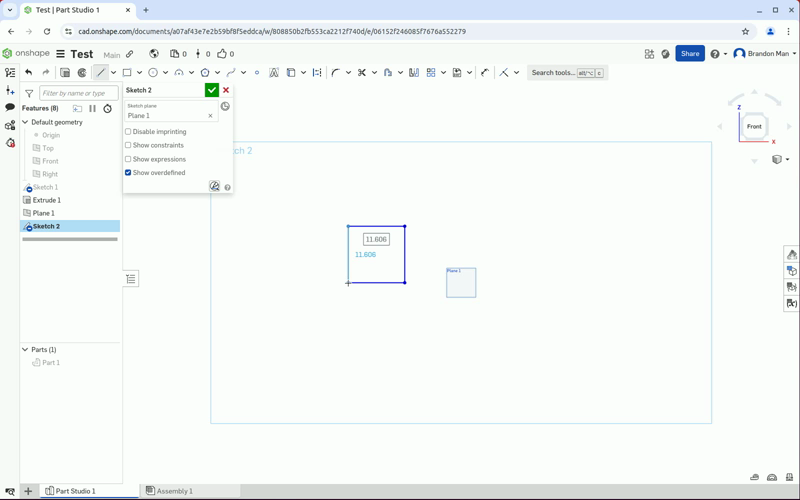
click(348, 282)
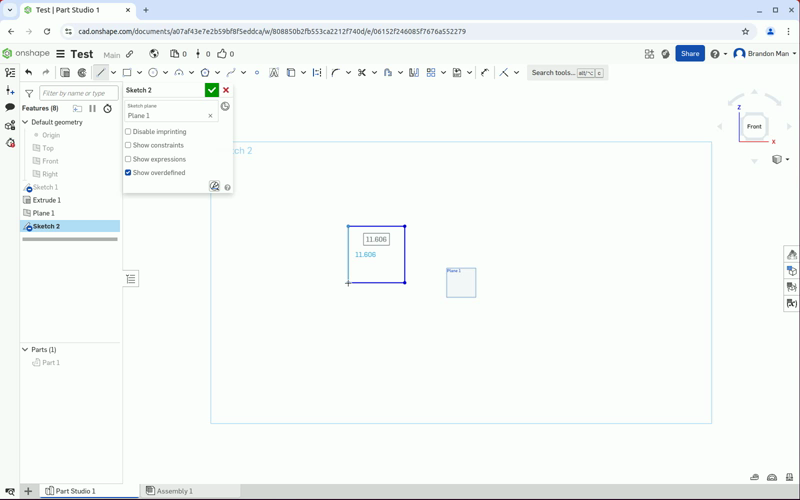
key(esc)
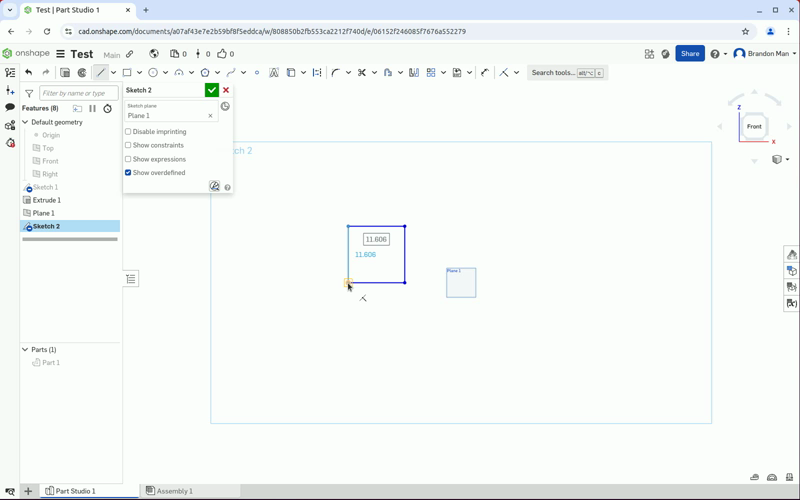
mouse_move(358, 243)
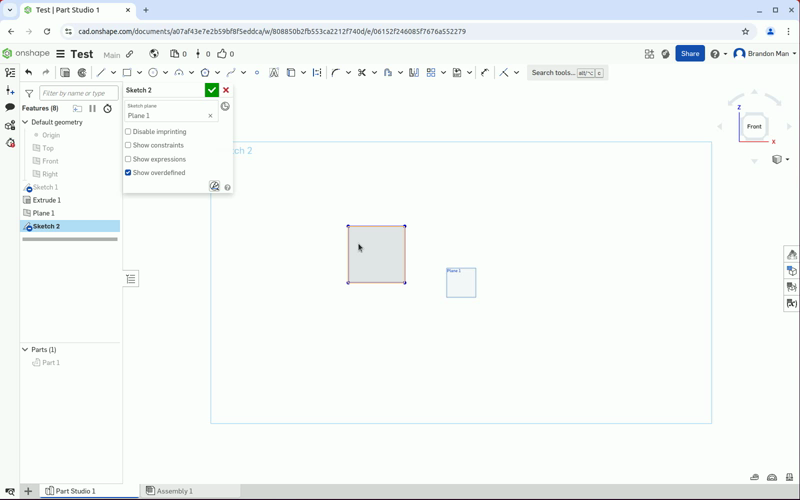
click(358, 243)
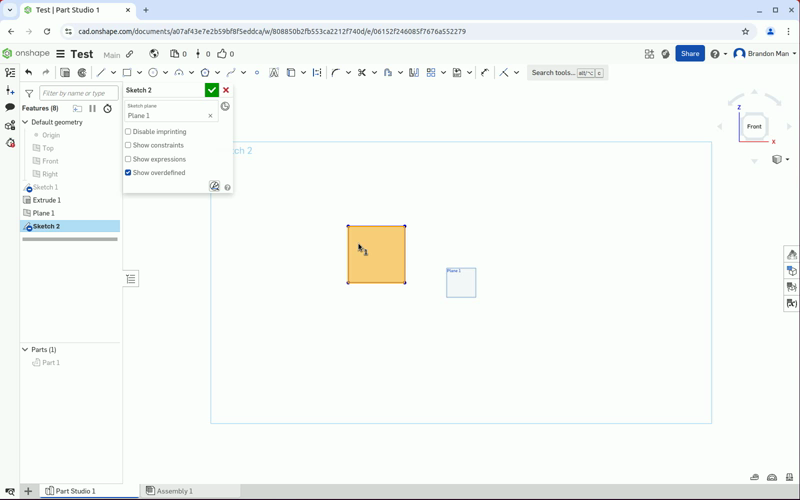
mouse_move(73, 352)
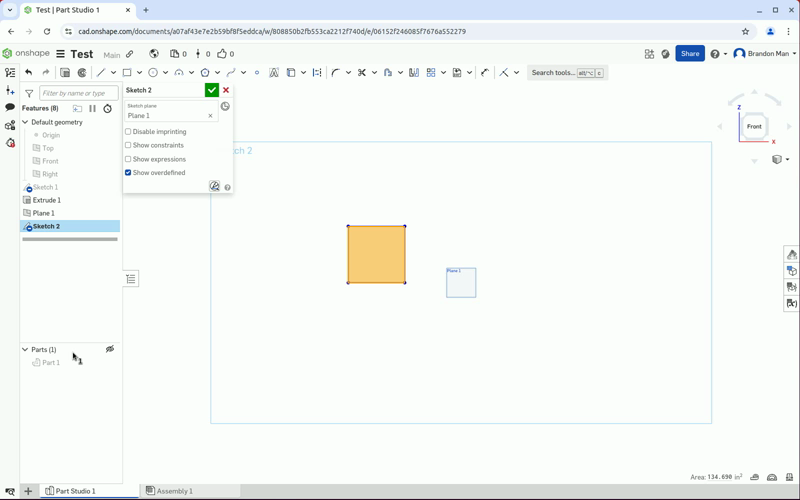
key(shift+y)
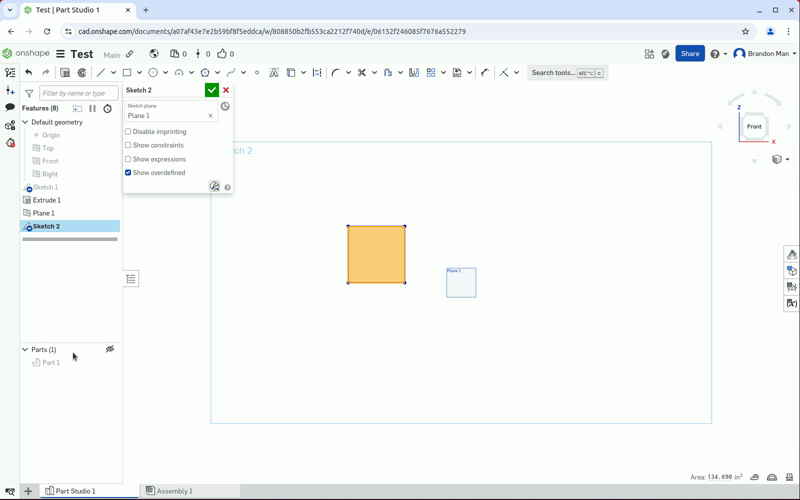
key(shift+e)
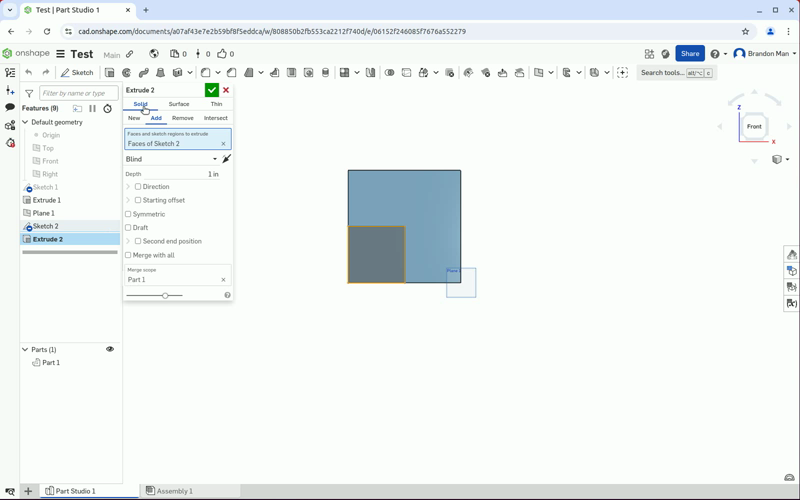
mouse_move(143, 106)
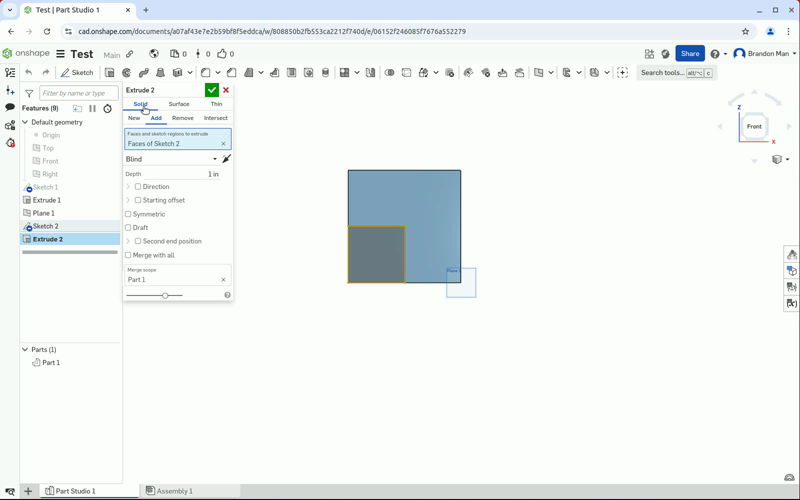
click(143, 106)
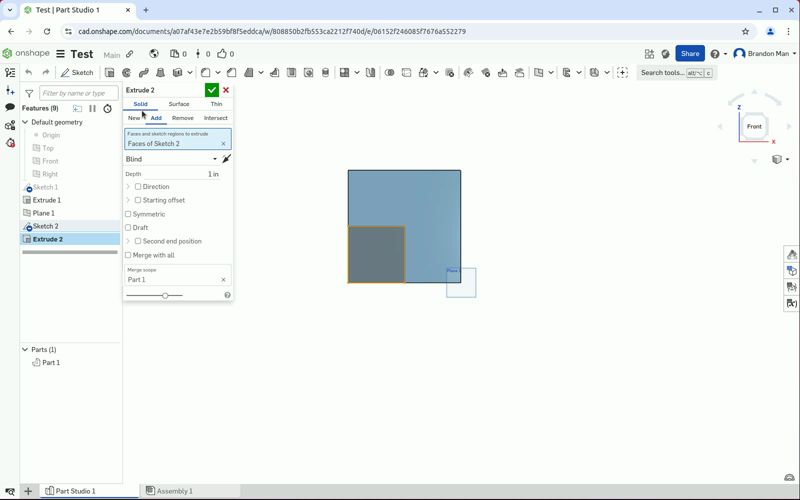
mouse_move(137, 120)
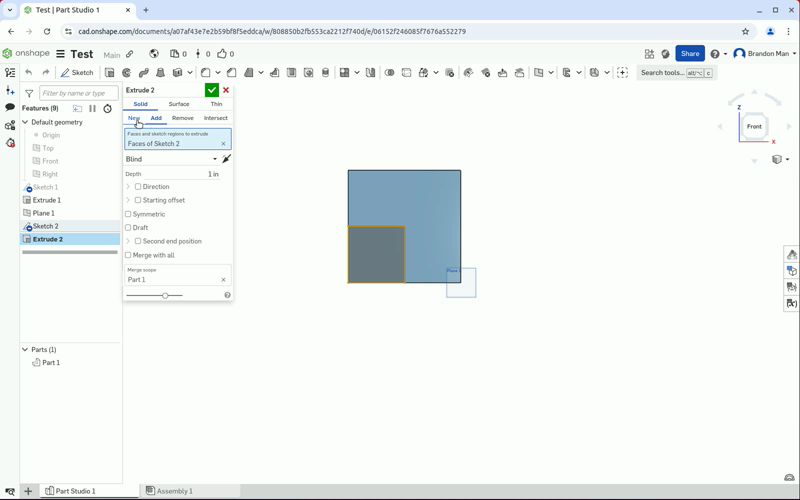
click(137, 120)
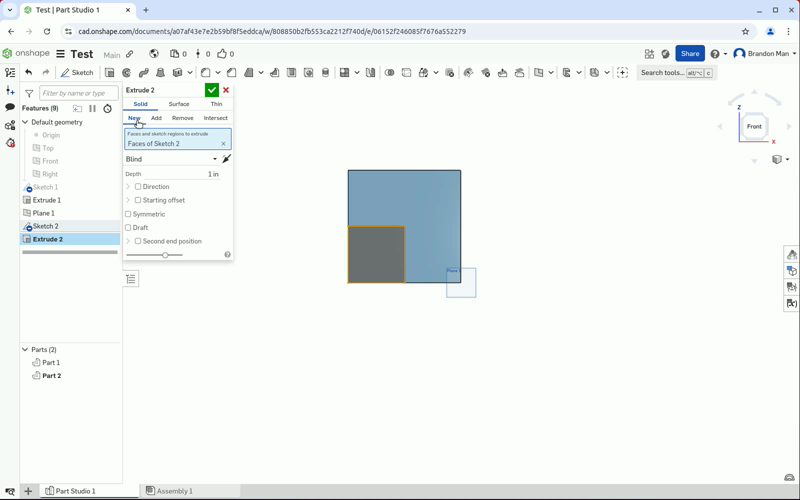
key(tab, 4)
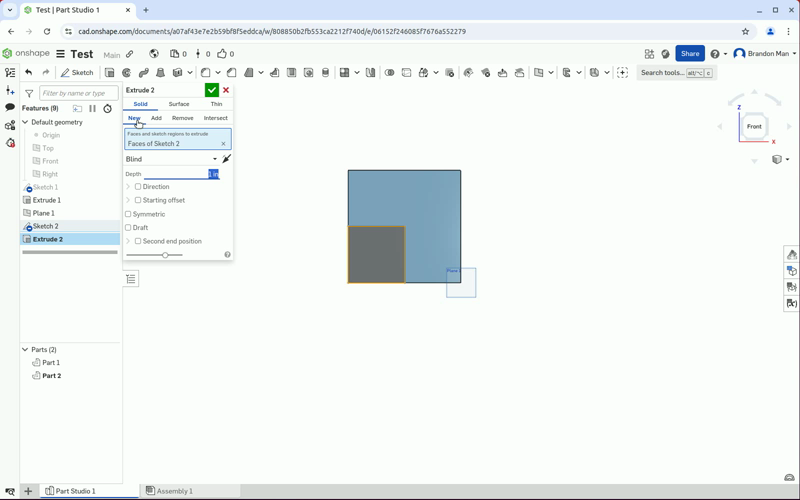
text(11.554)
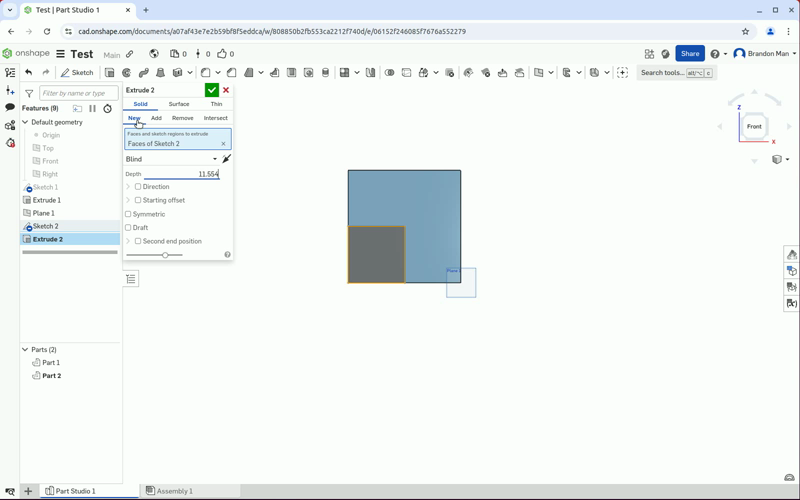
key(enter)
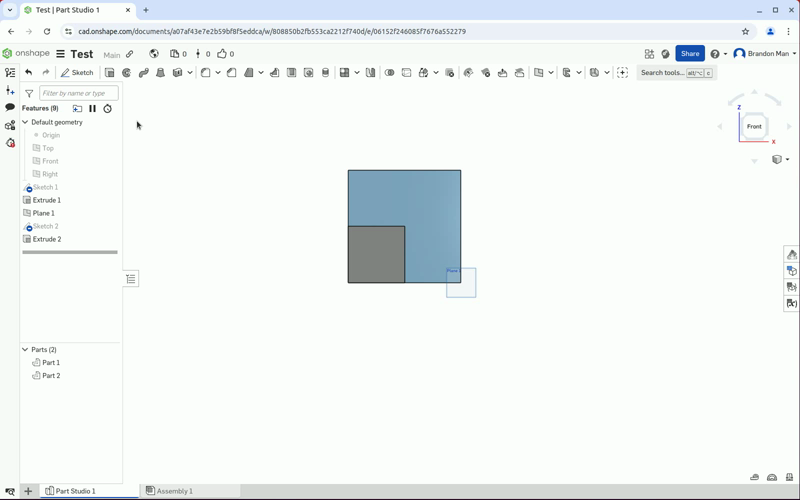
key(shift+h)
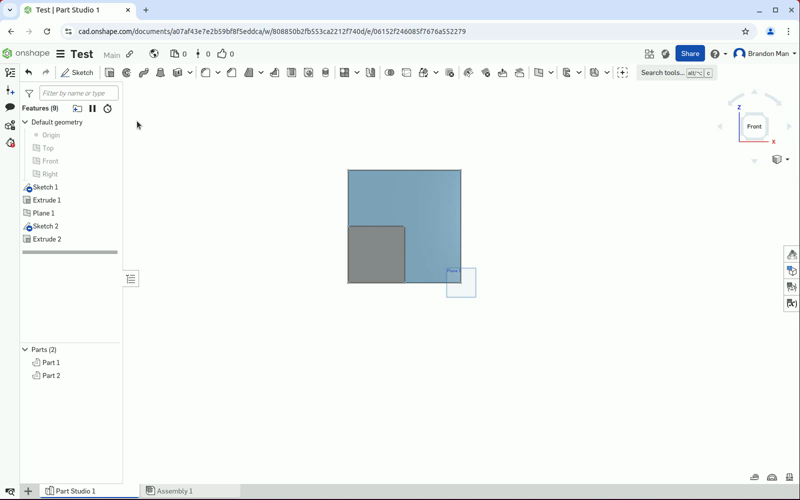
key(shift+h)
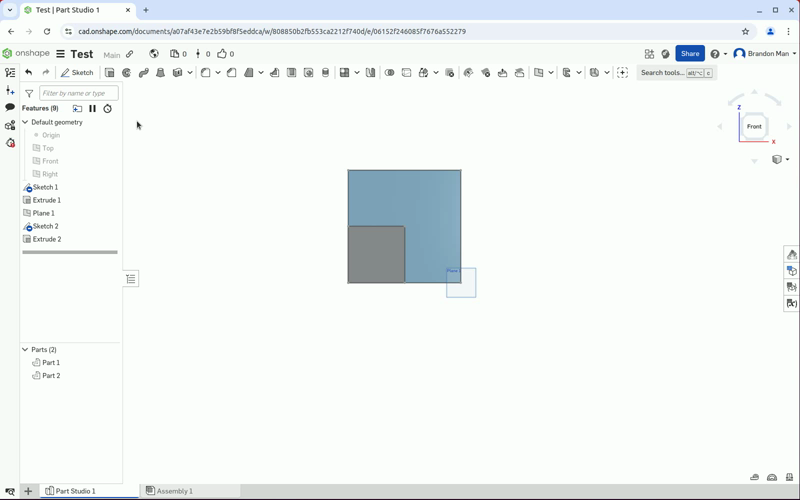
key(shift+7)
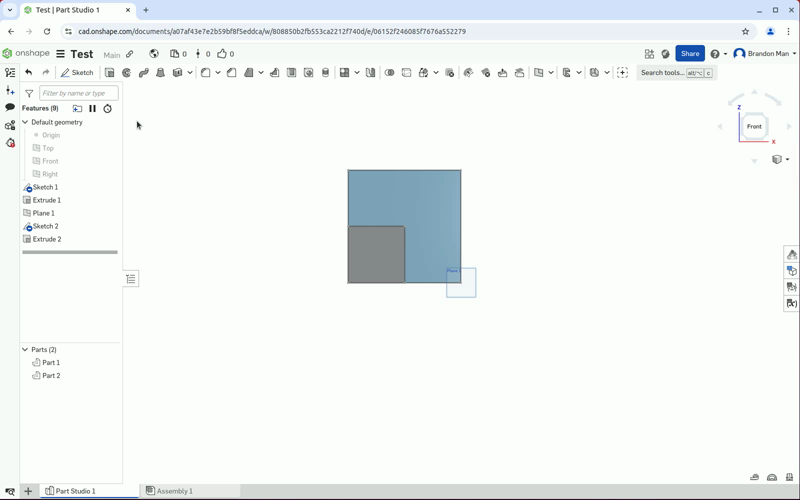
key(left, 2)
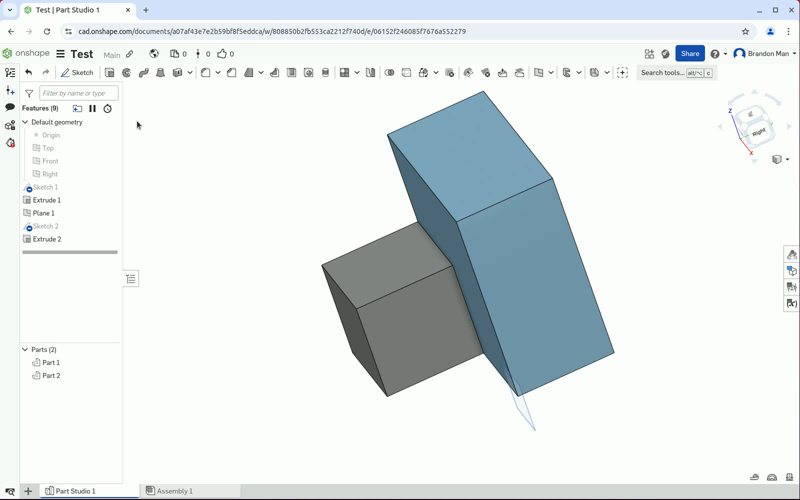
key(down, 2)
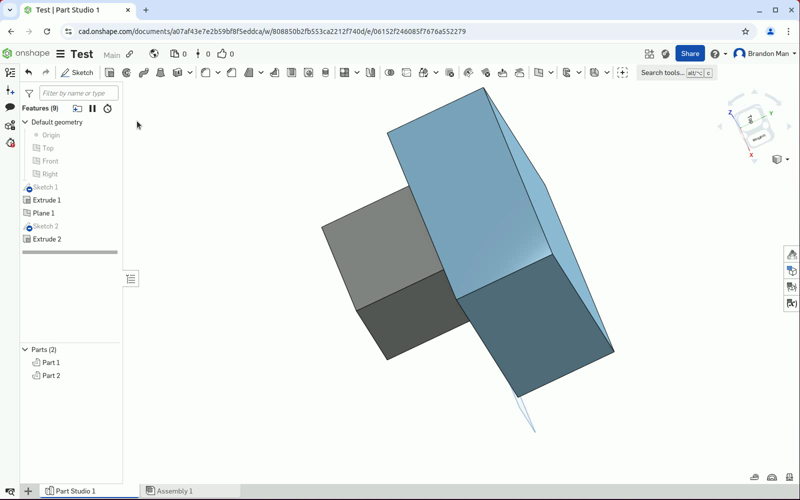
key(up, 2)
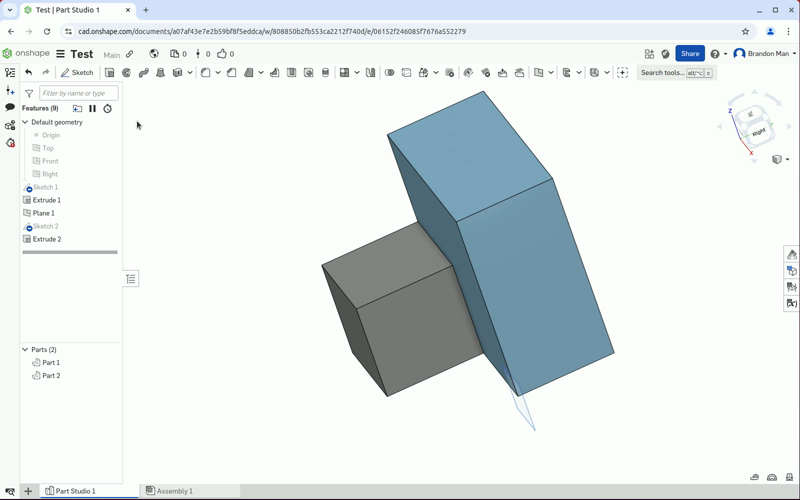
key(right, 2)
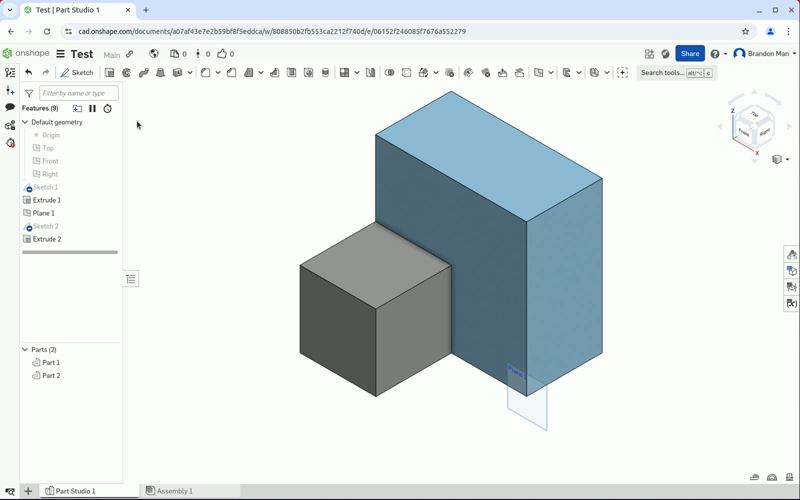
mouse_move(73, 189)
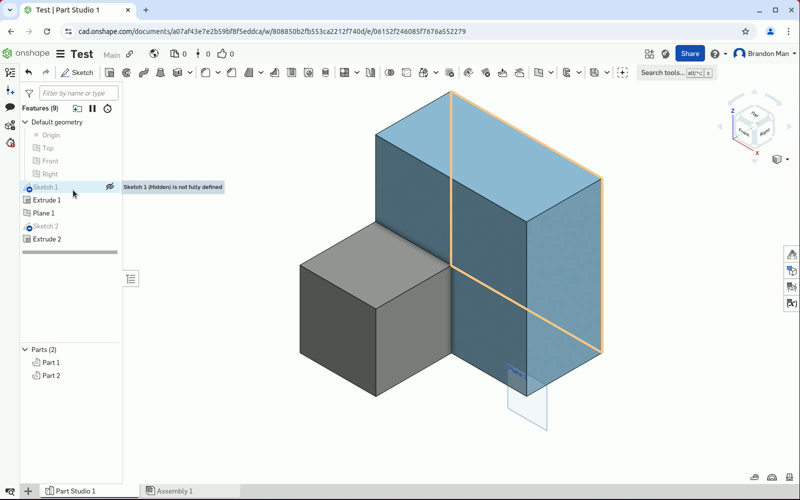
click(73, 189)